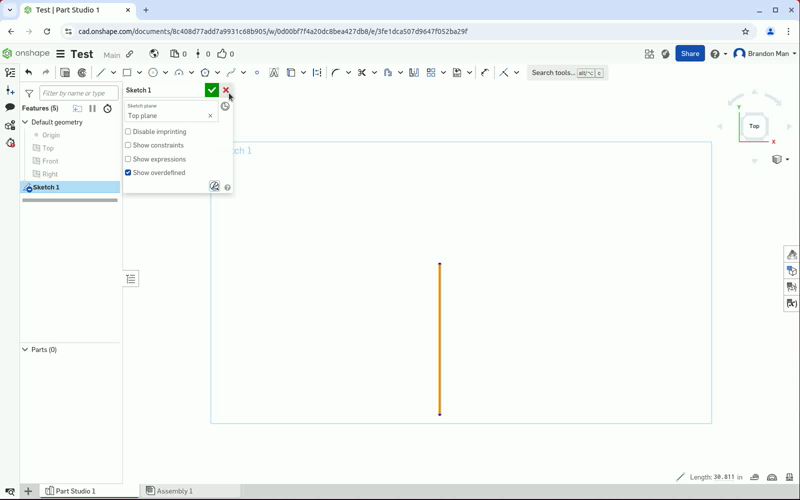
key(shift+h)
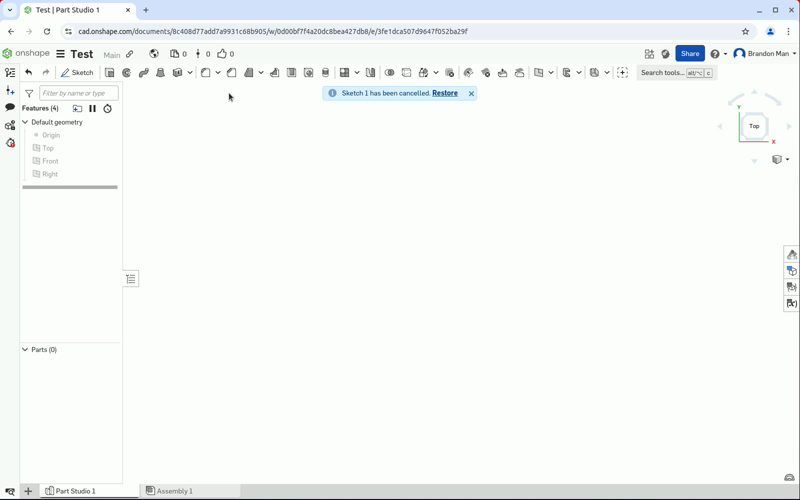
mouse_move(73, 352)
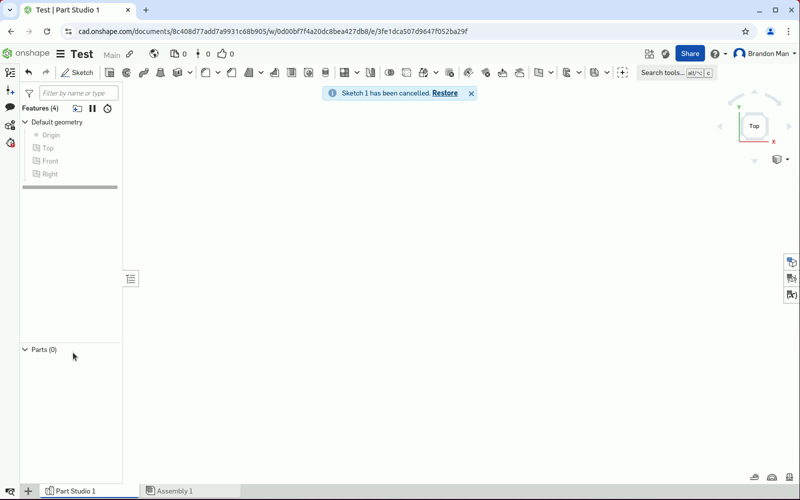
key(y)
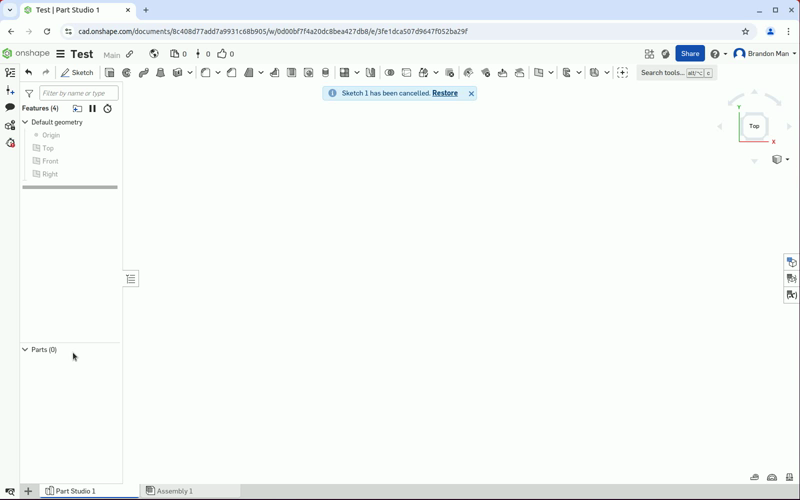
key(shift+p)
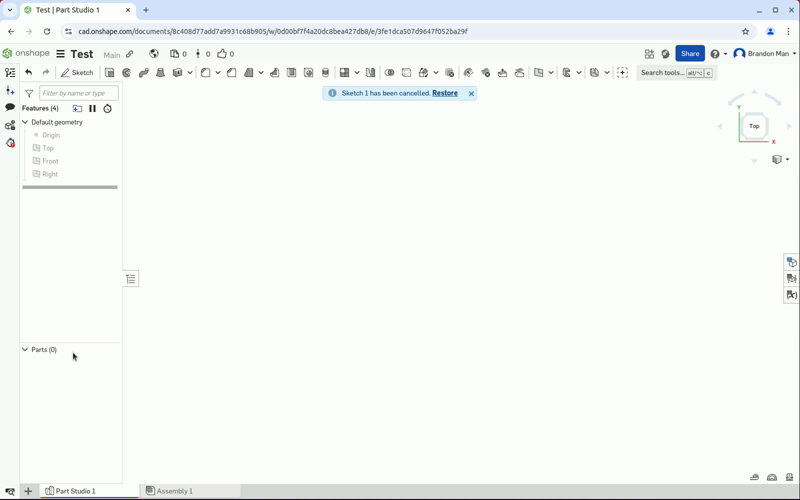
key(space)
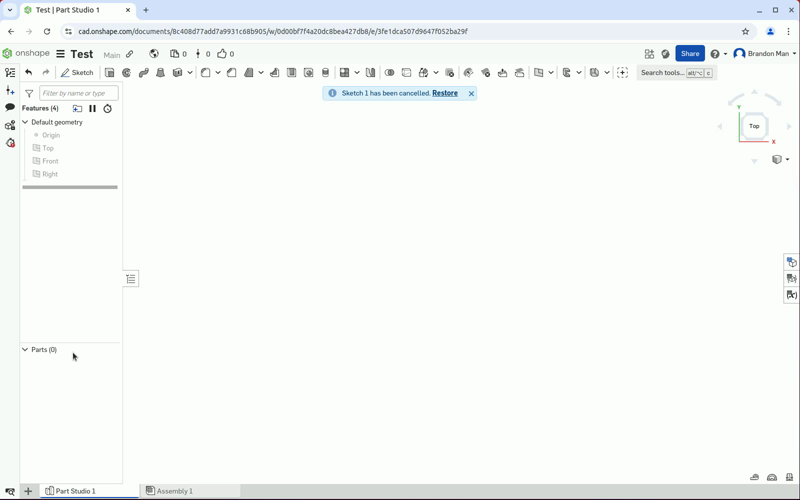
key_down(shift)
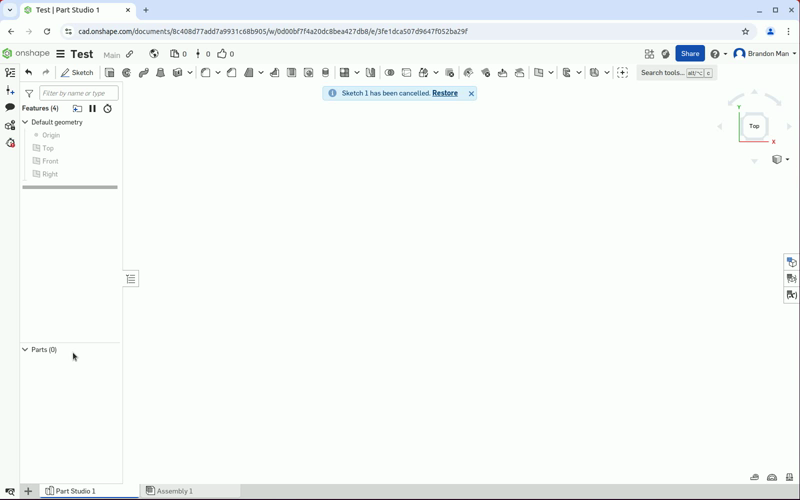
key(up)
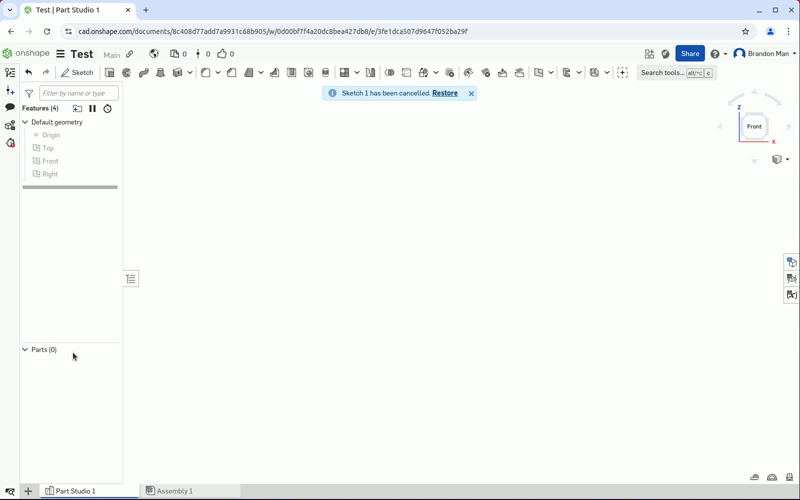
key_up(shift)
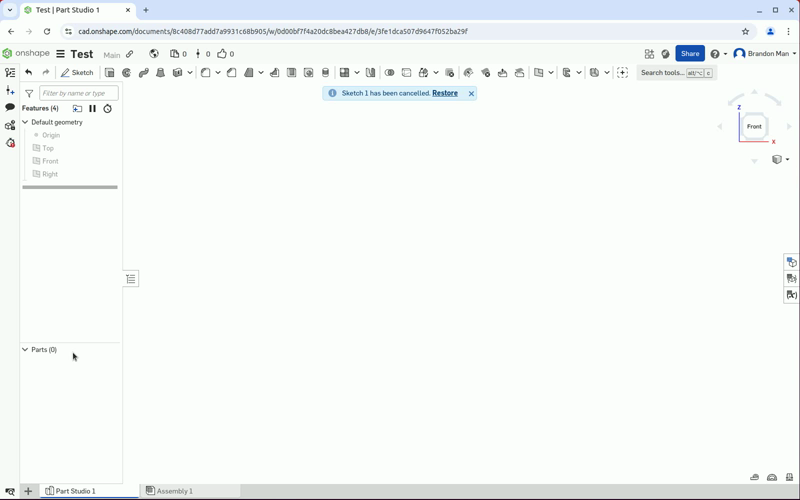
mouse_move(73, 352)
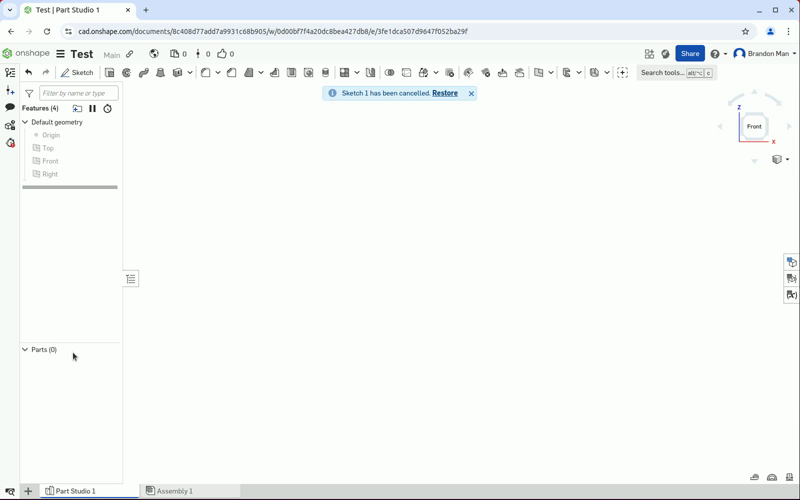
key(shift+y)
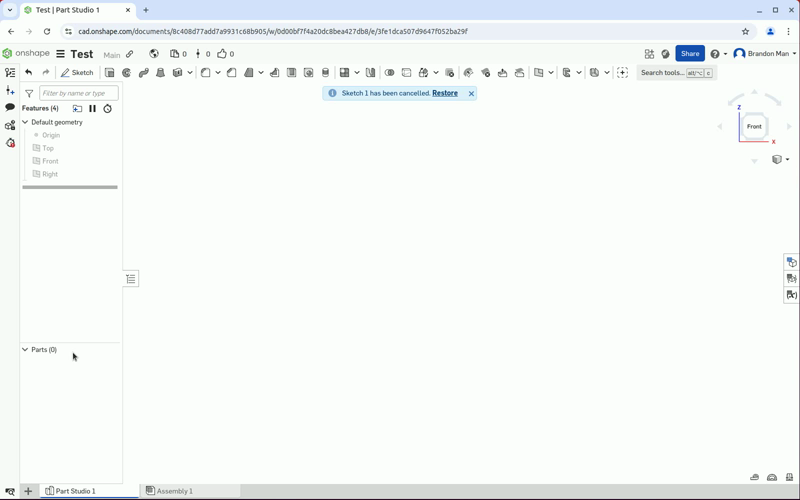
key(shift+s)
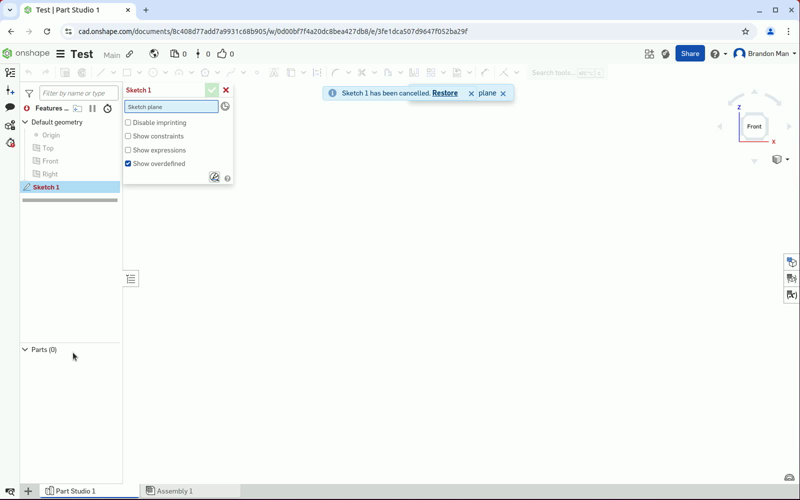
mouse_move(73, 163)
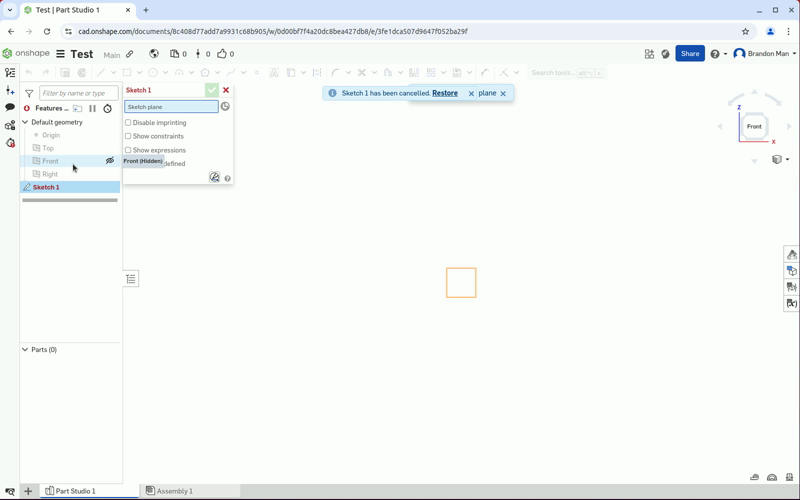
click(73, 163)
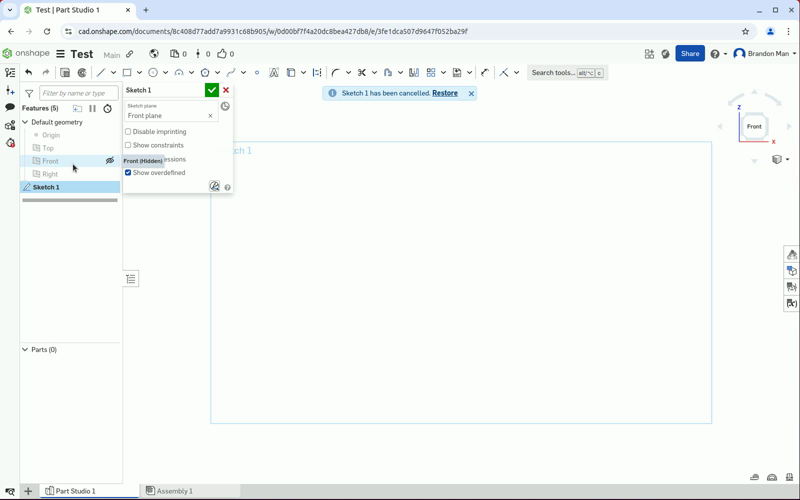
mouse_move(73, 352)
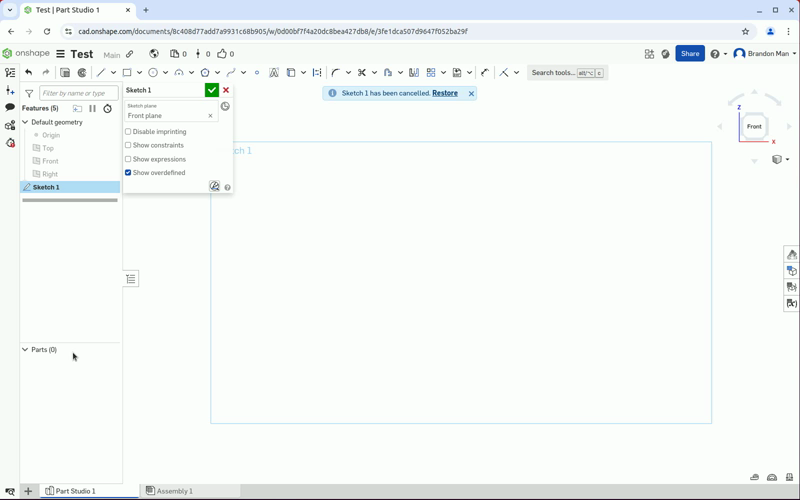
key(y)
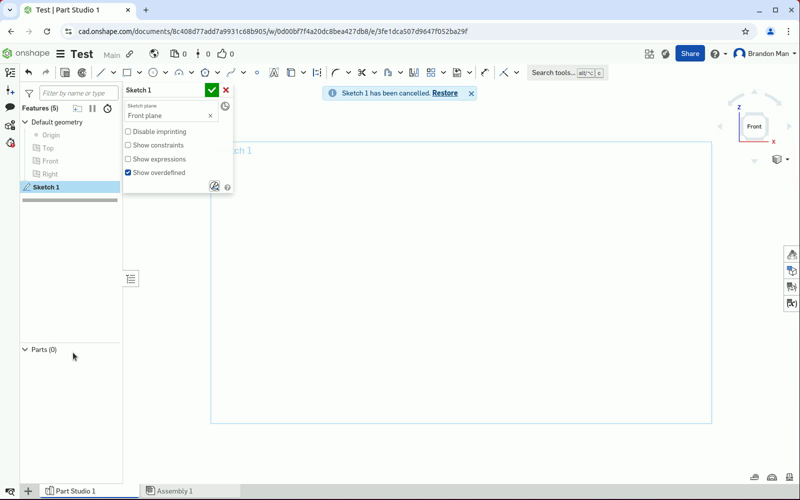
key(c)
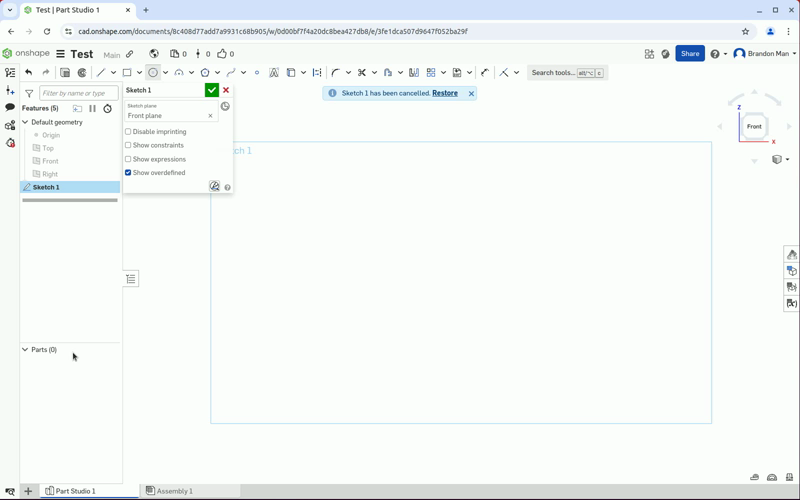
key_down(shift)
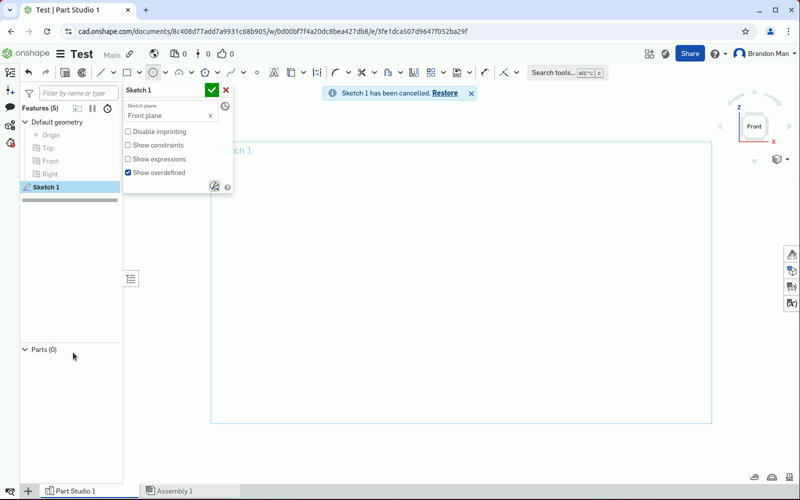
mouse_move(461, 282)
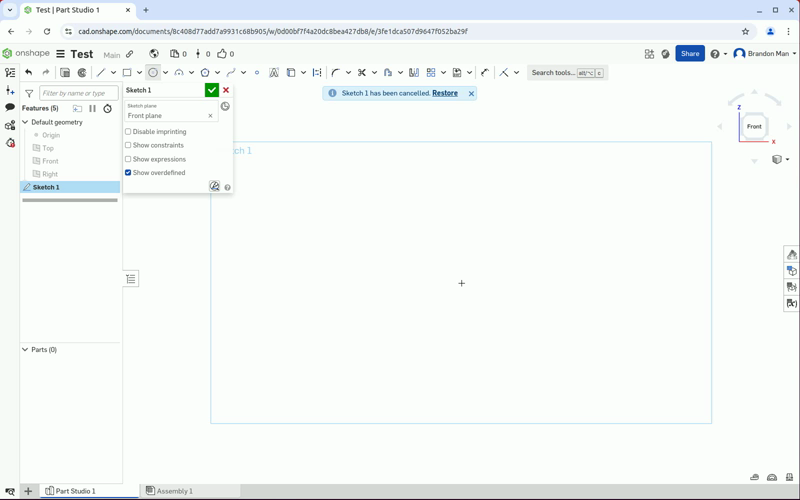
click(461, 282)
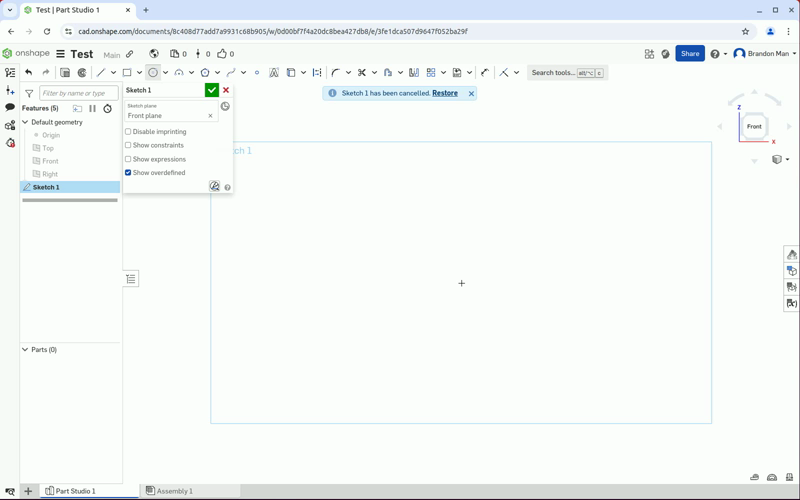
key_up(shift)
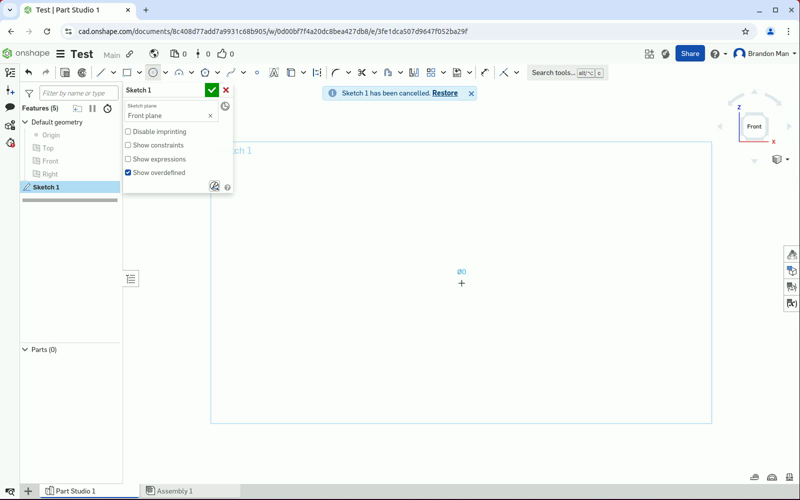
mouse_move(471, 282)
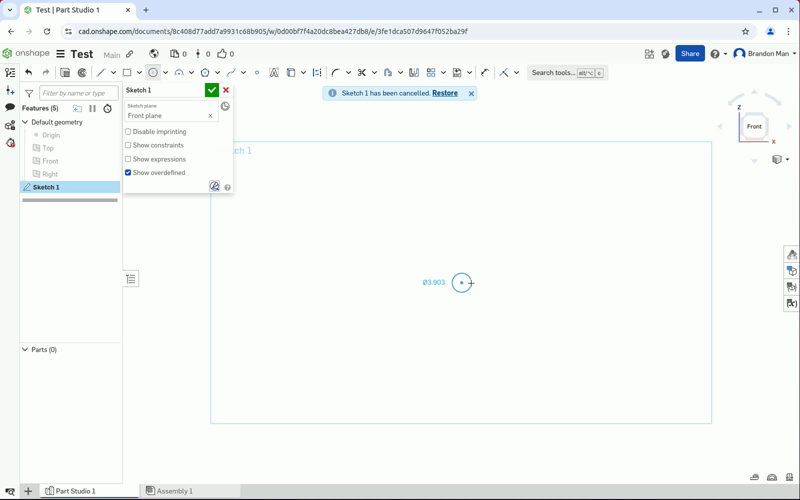
click(471, 282)
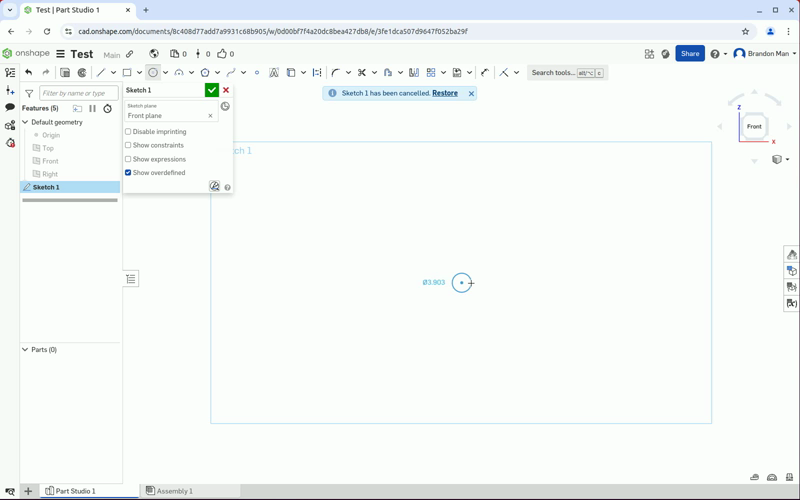
key(esc)
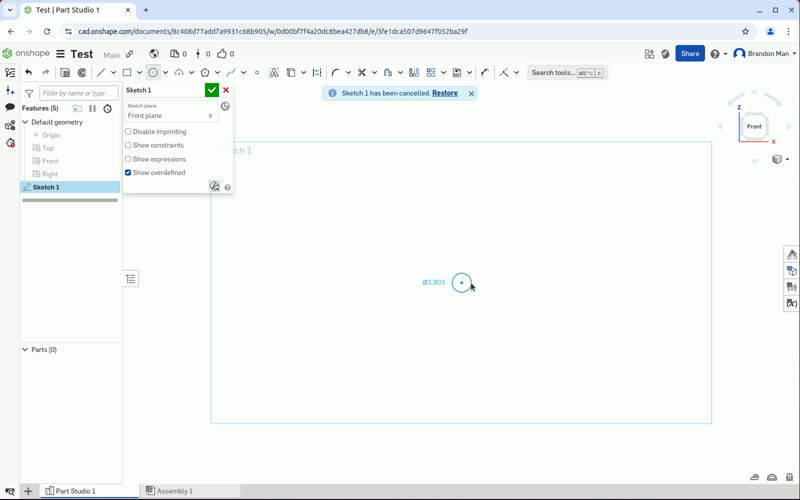
key(c)
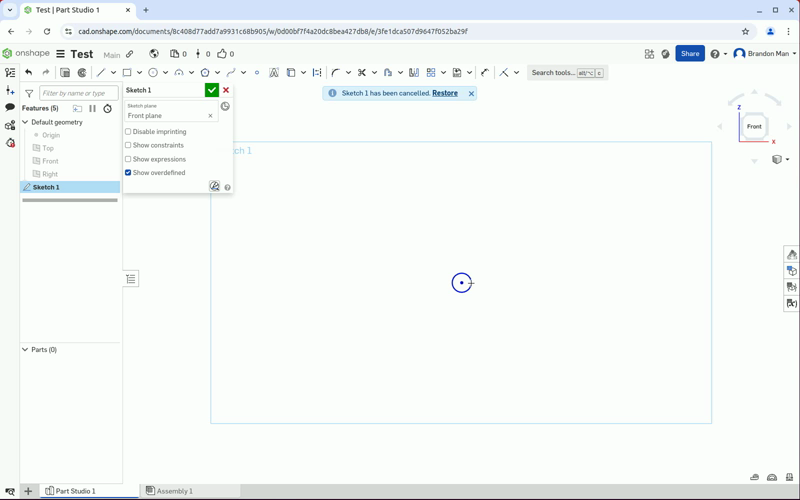
key_down(shift)
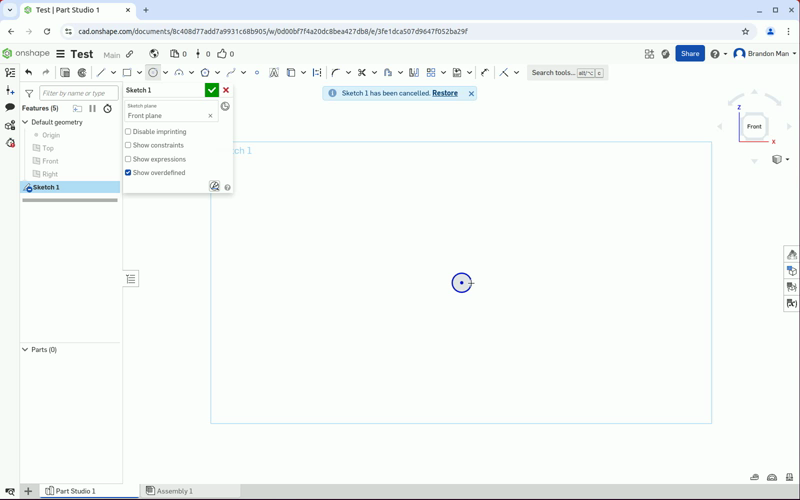
mouse_move(461, 282)
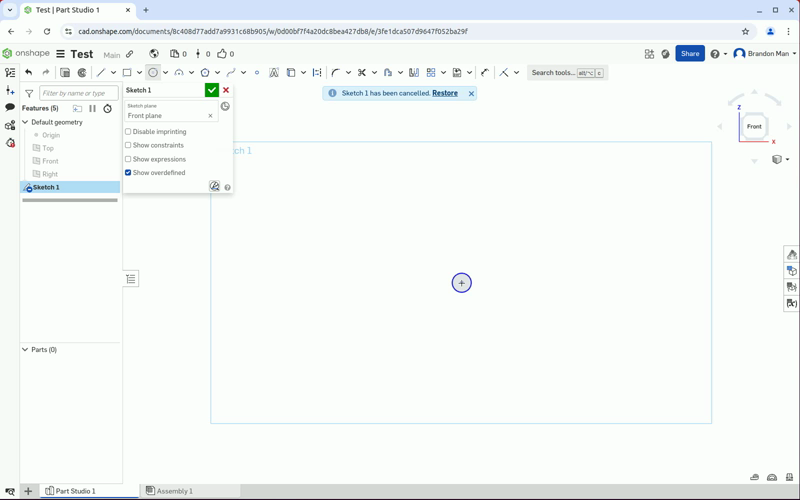
click(461, 282)
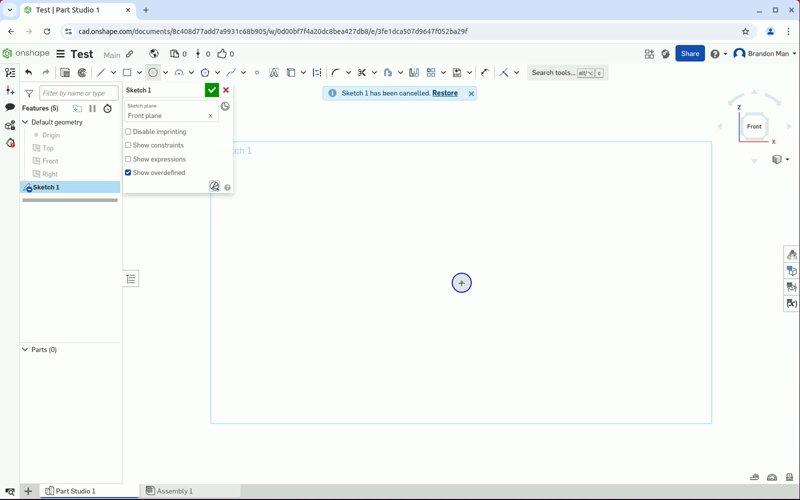
key_up(shift)
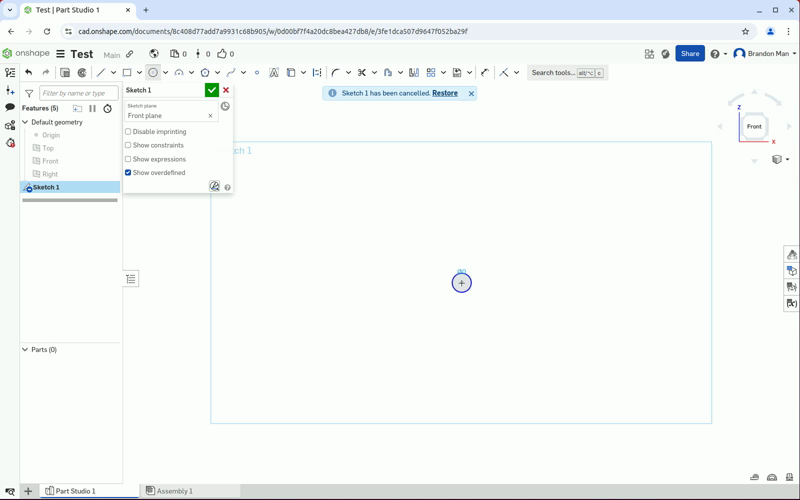
mouse_move(469, 282)
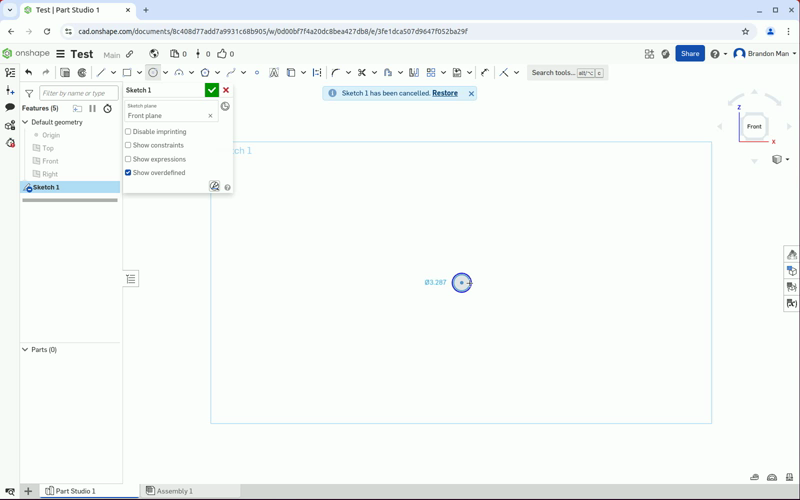
scroll(6)
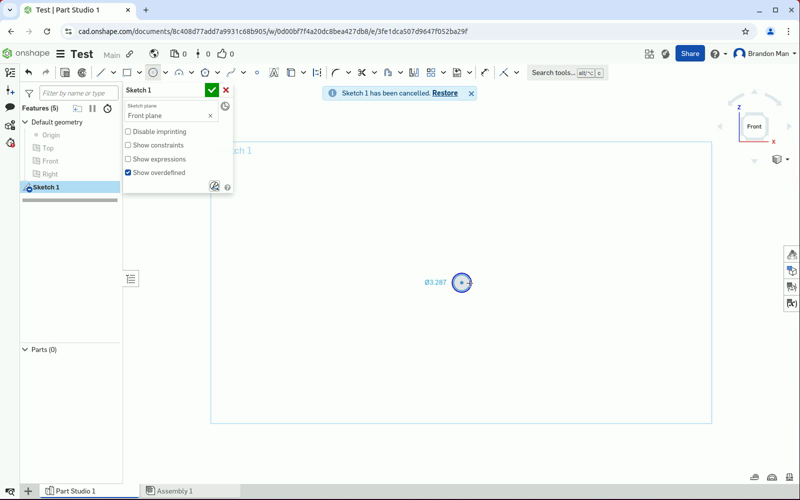
scroll(6)
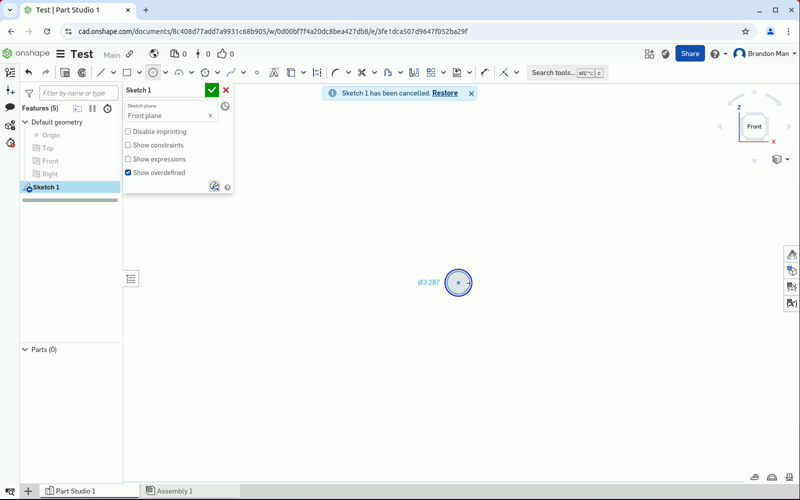
scroll(6)
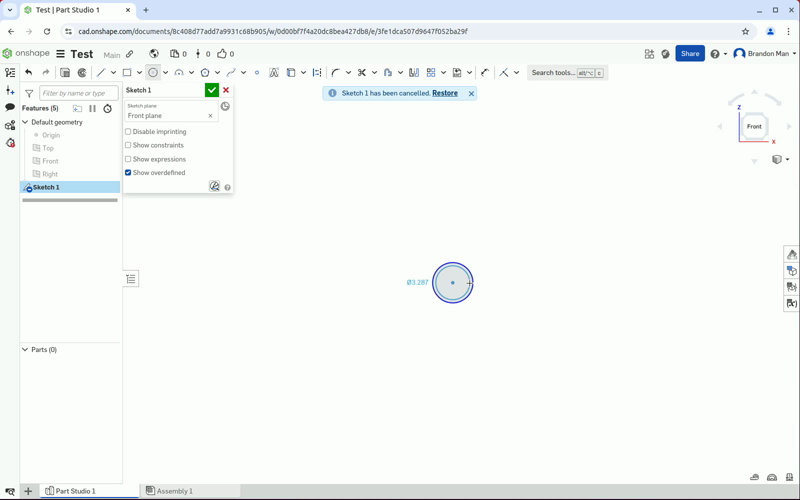
scroll(6)
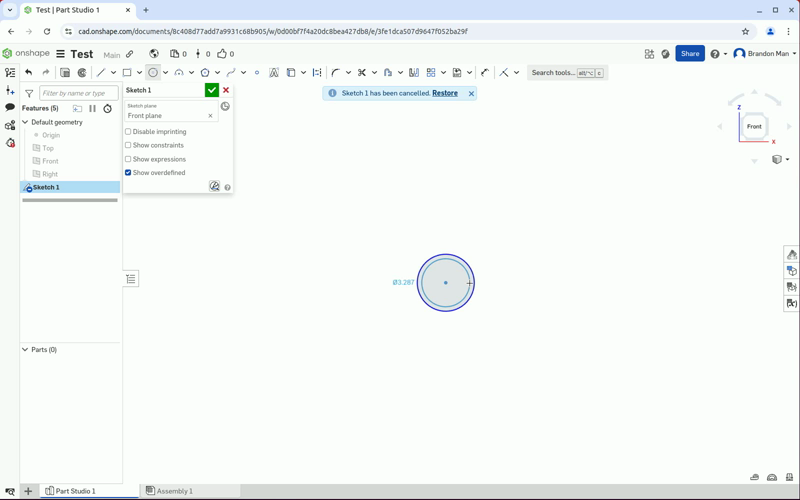
scroll(6)
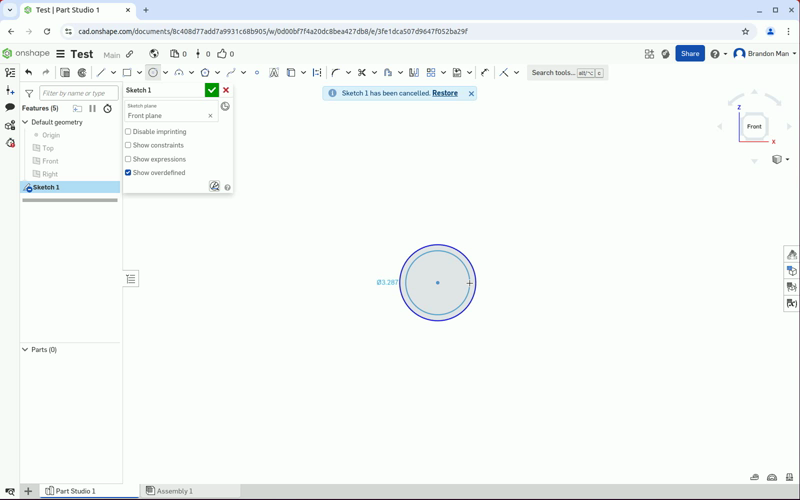
scroll(6)
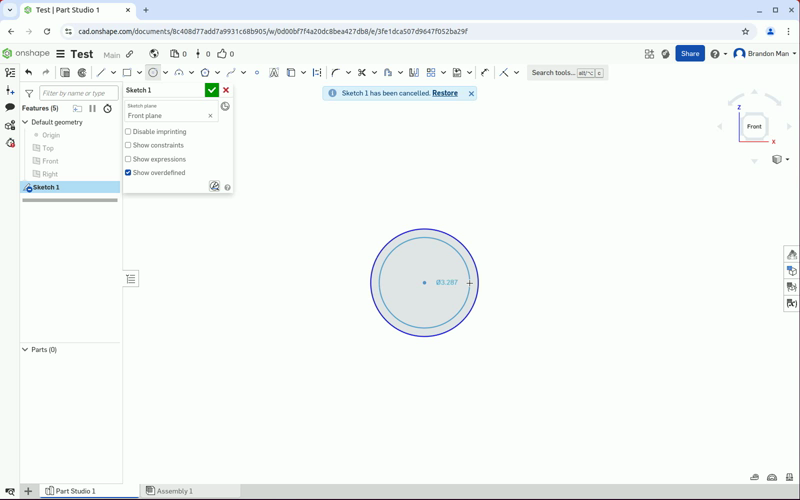
scroll(6)
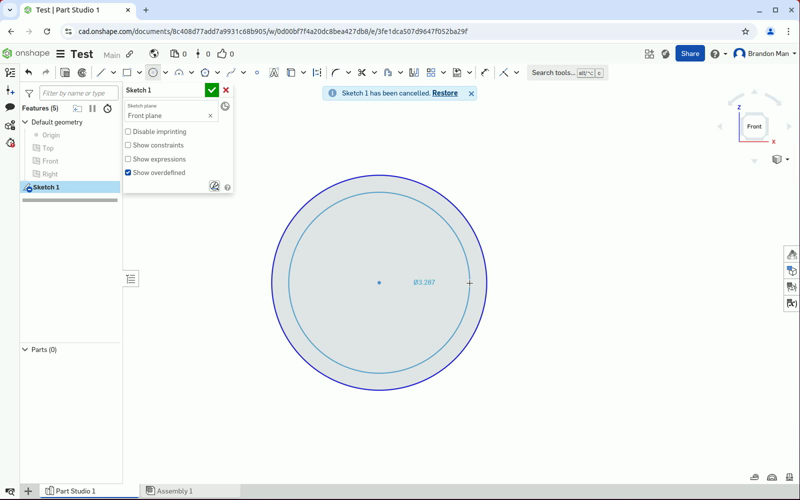
click(469, 282)
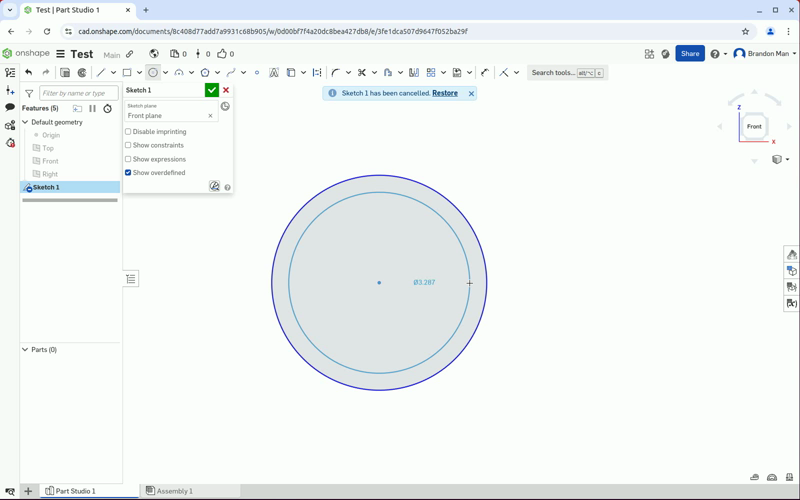
scroll(-6)
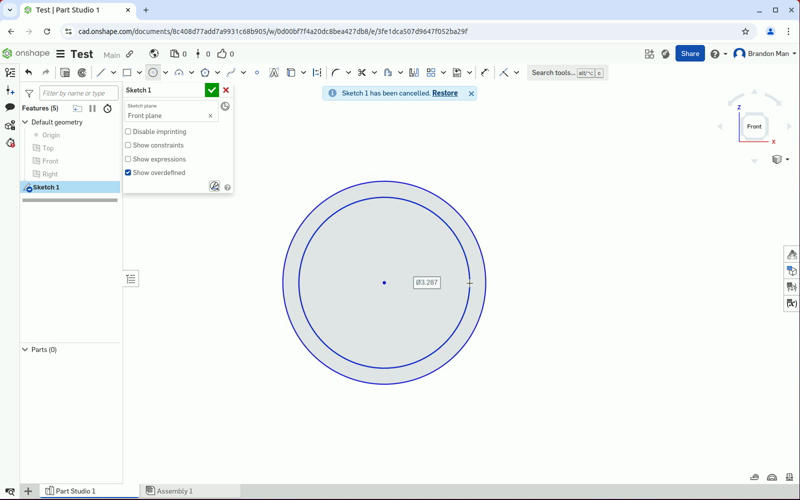
scroll(-6)
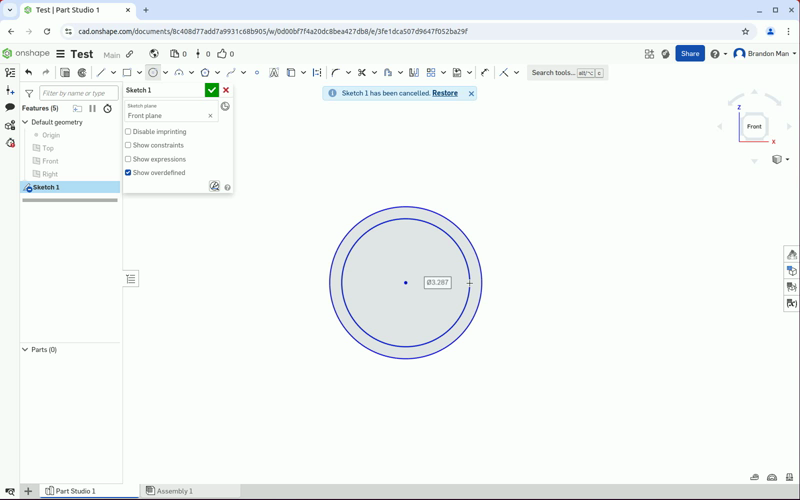
scroll(-6)
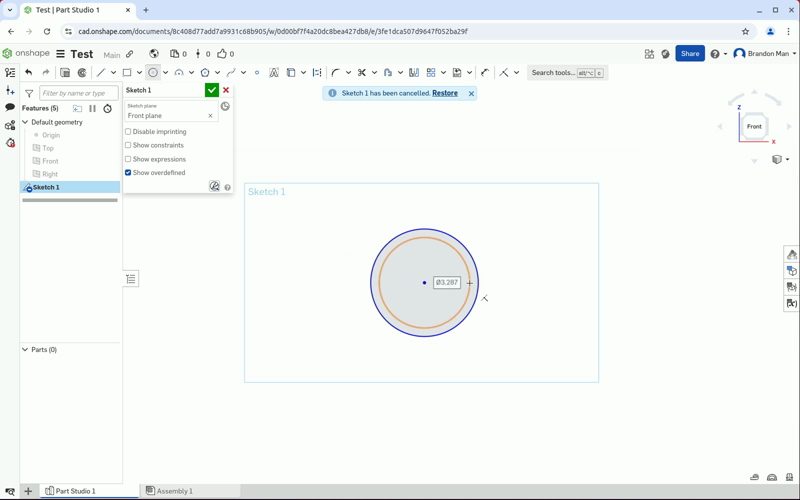
scroll(-6)
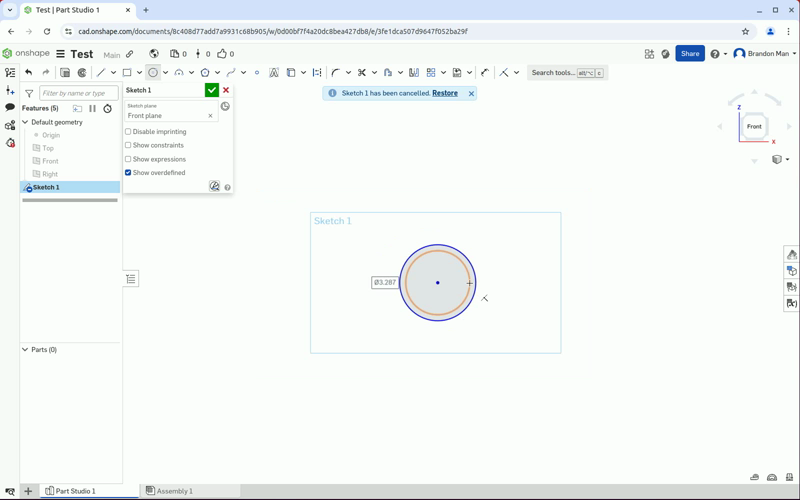
scroll(-6)
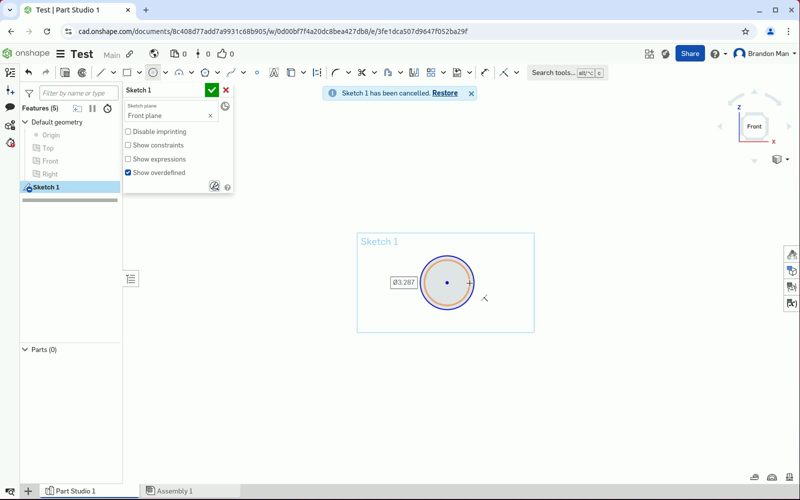
scroll(-6)
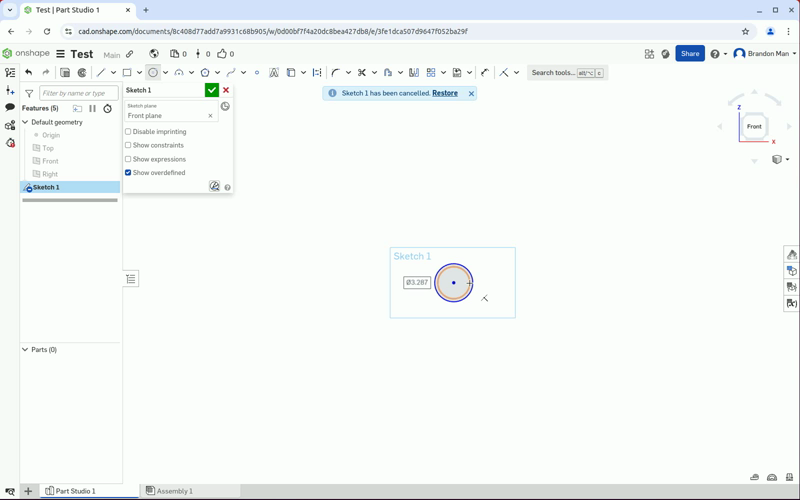
scroll(-6)
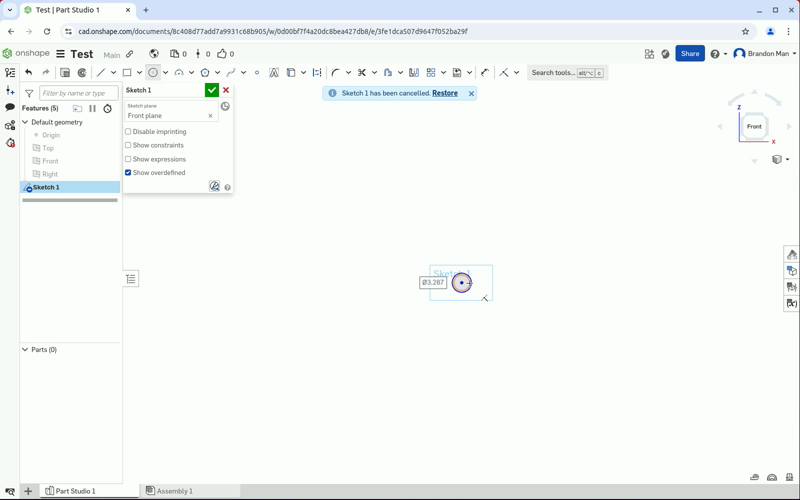
key(esc)
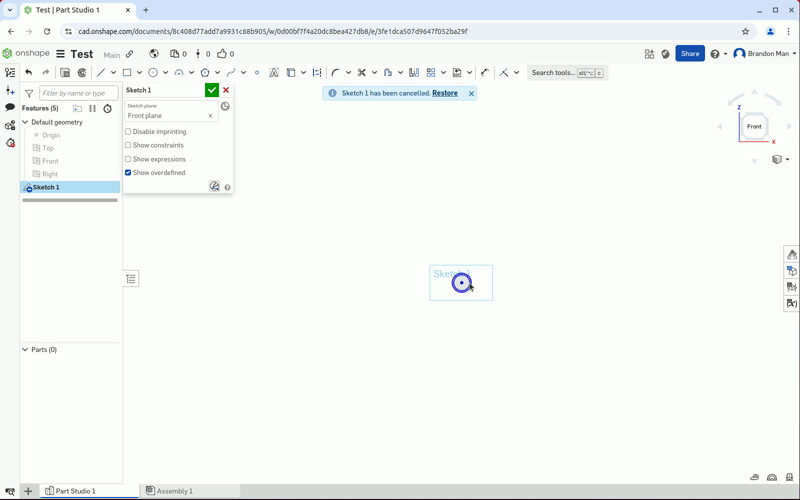
mouse_move(455, 288)
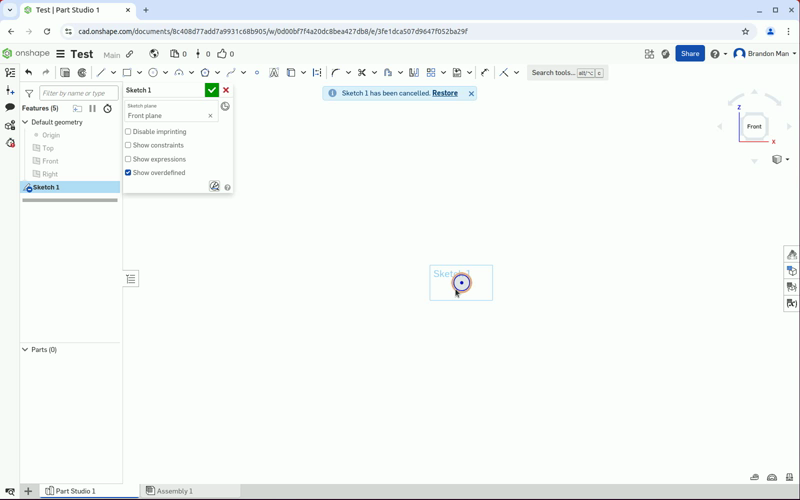
scroll(6)
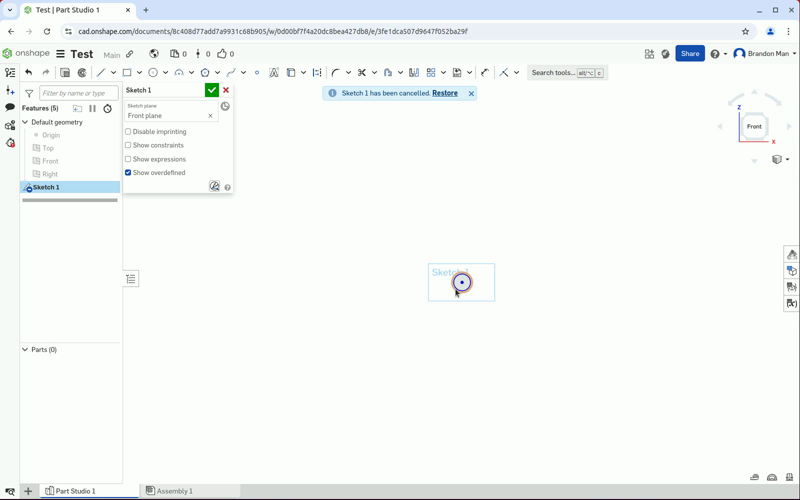
scroll(6)
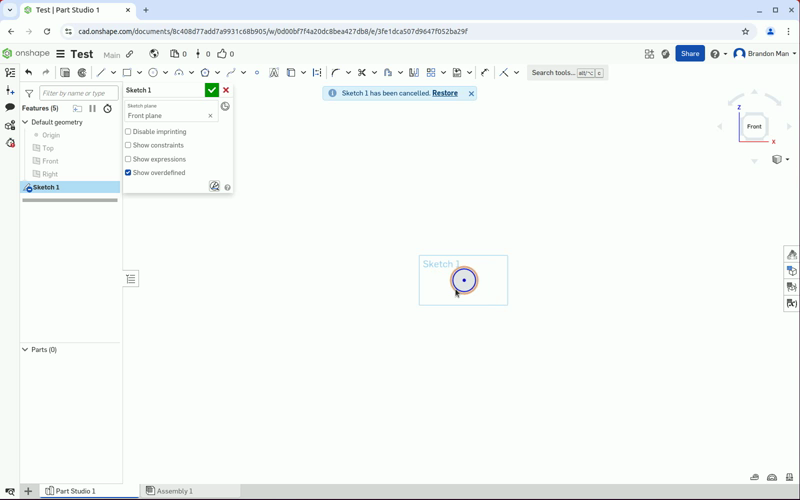
scroll(6)
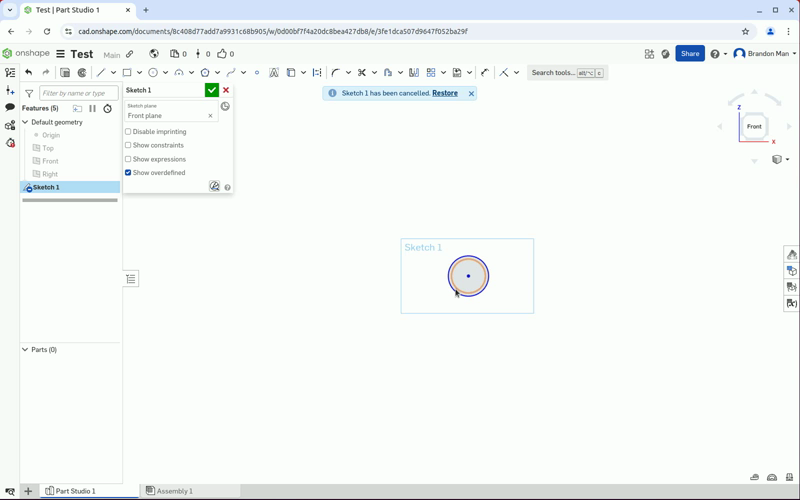
scroll(6)
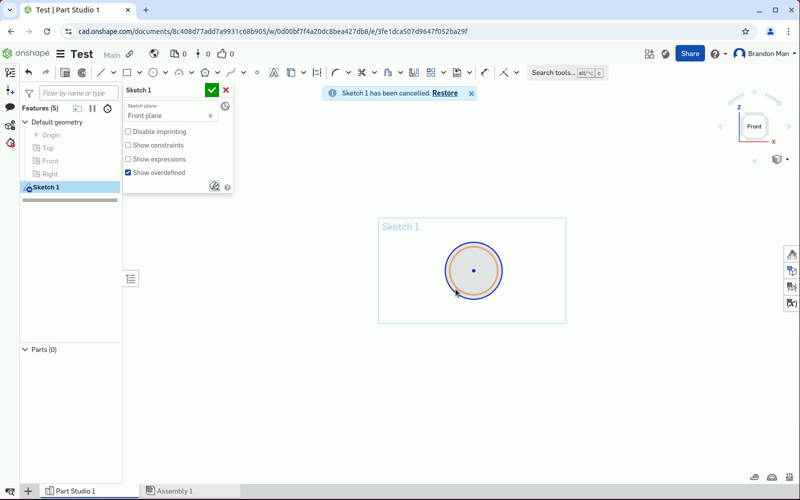
scroll(6)
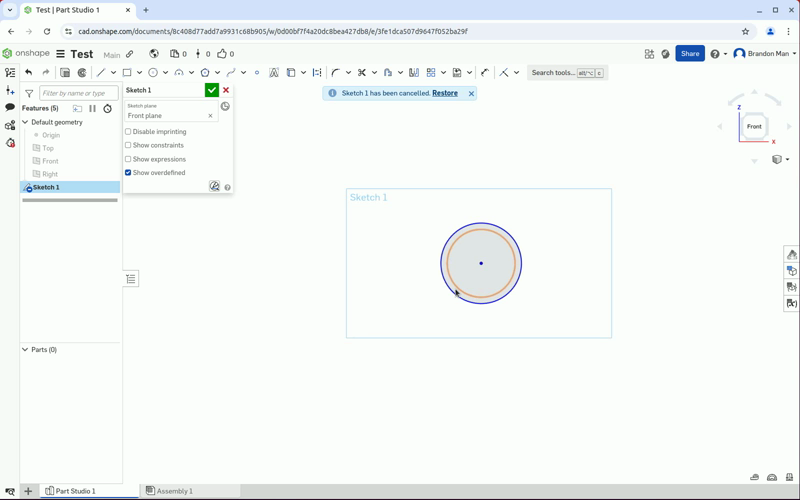
scroll(6)
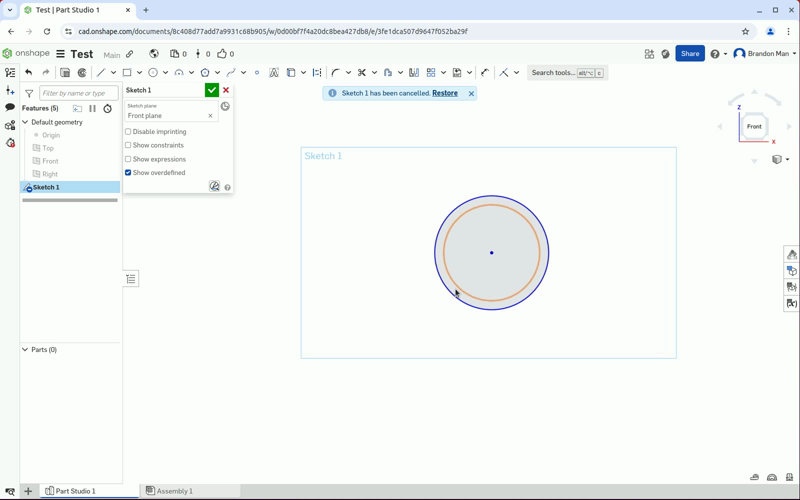
scroll(6)
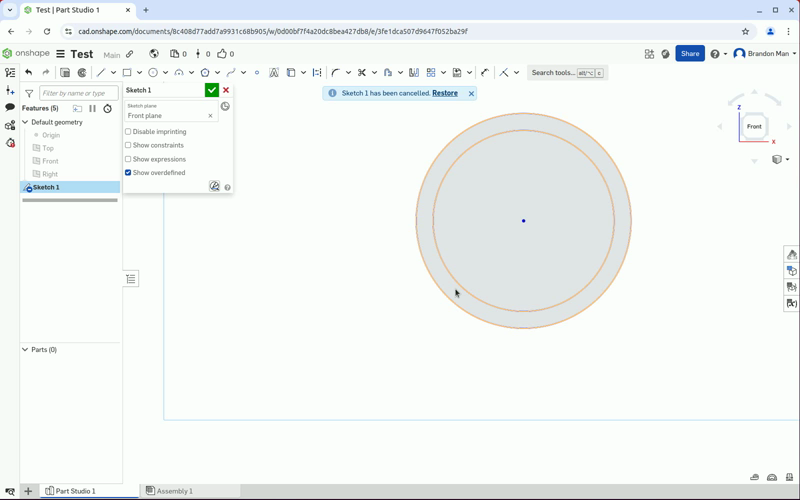
click(455, 288)
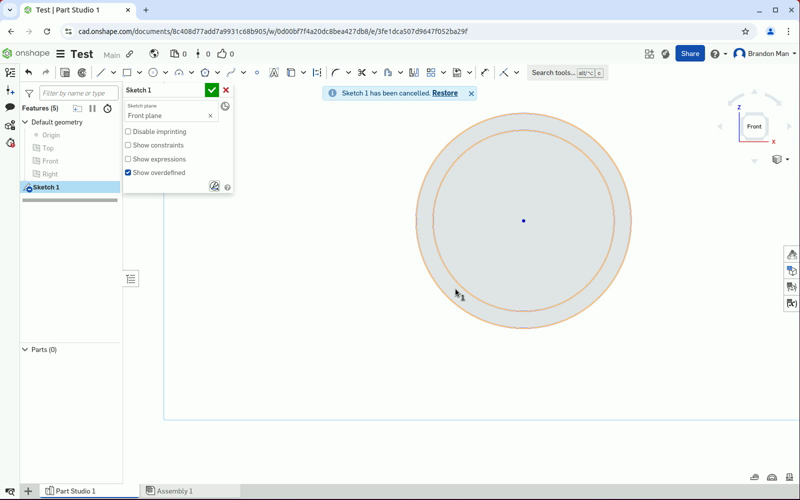
scroll(-6)
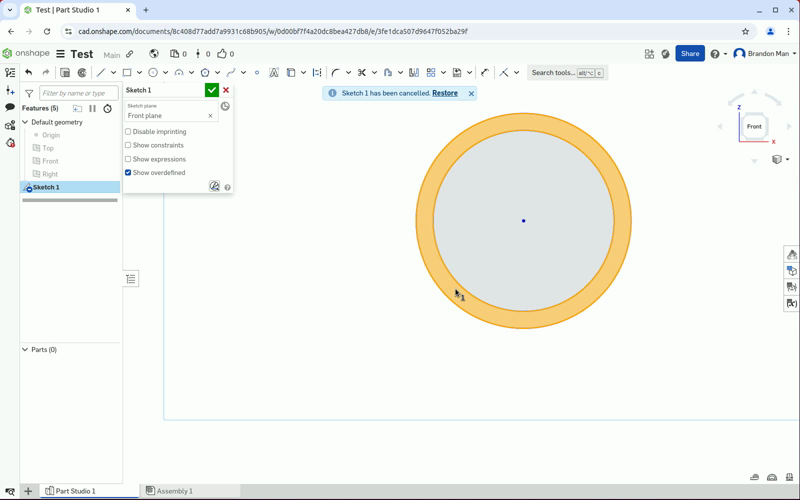
scroll(-6)
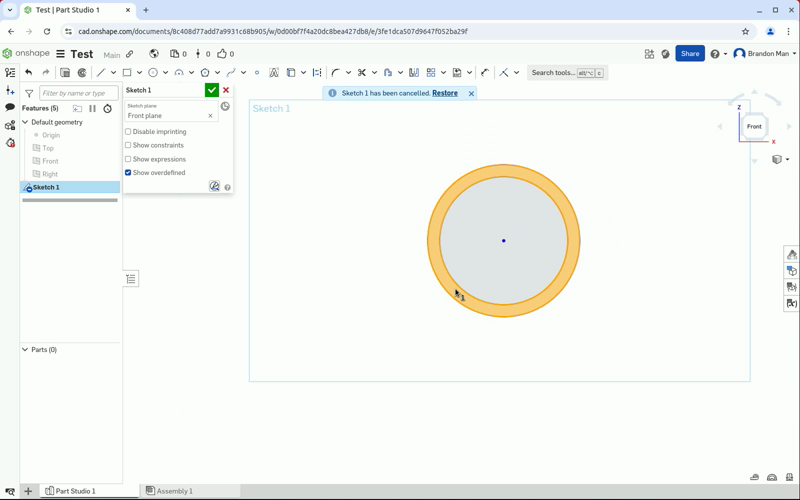
scroll(-6)
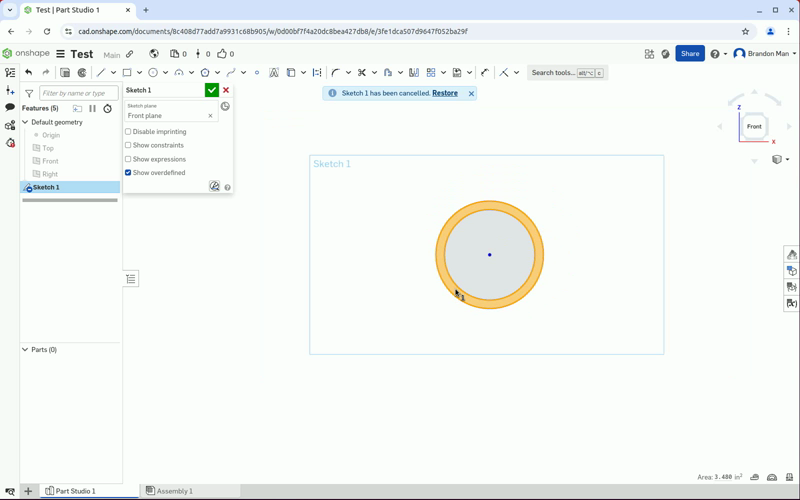
scroll(-6)
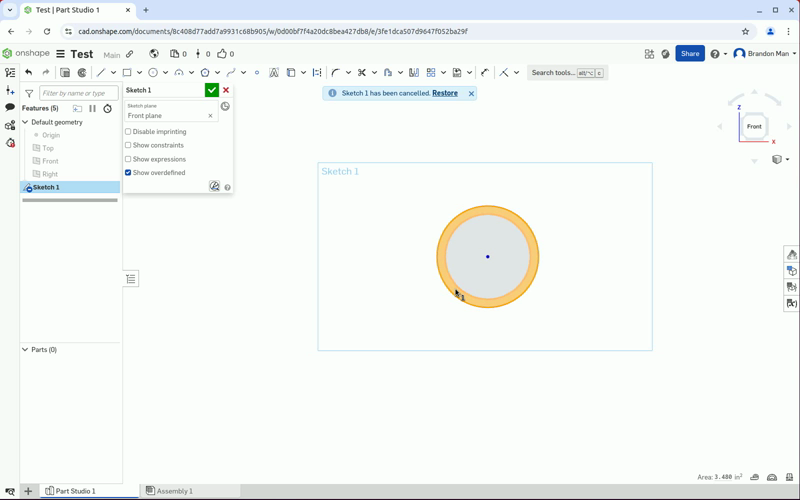
scroll(-6)
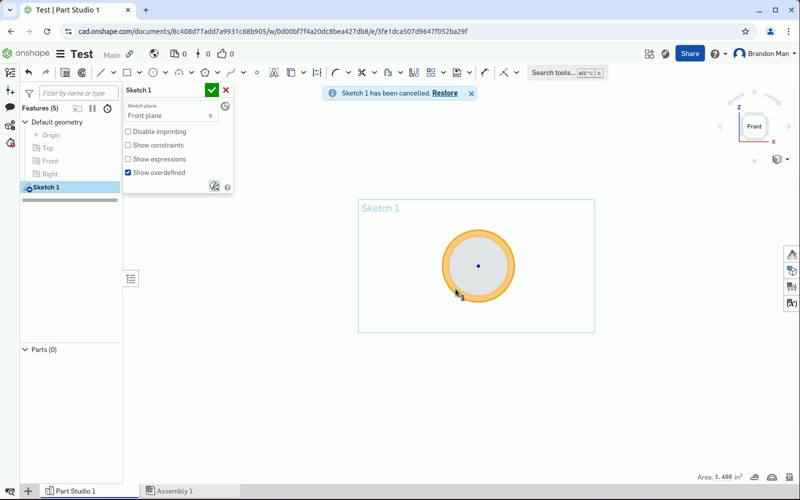
scroll(-6)
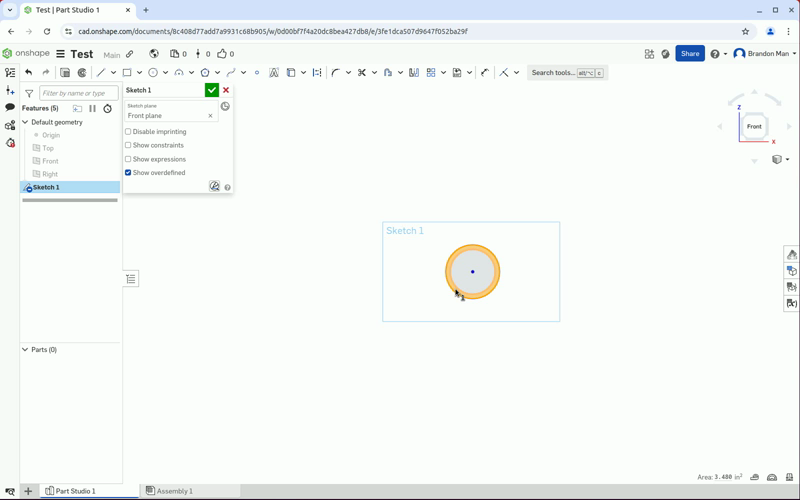
scroll(-6)
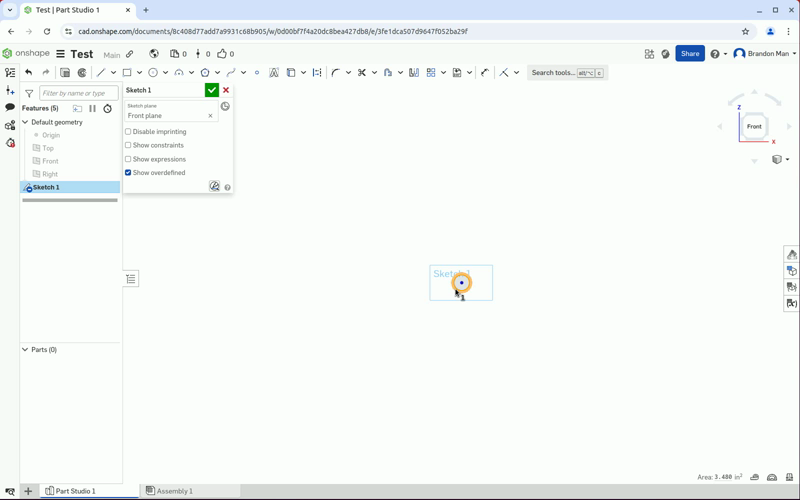
mouse_move(73, 352)
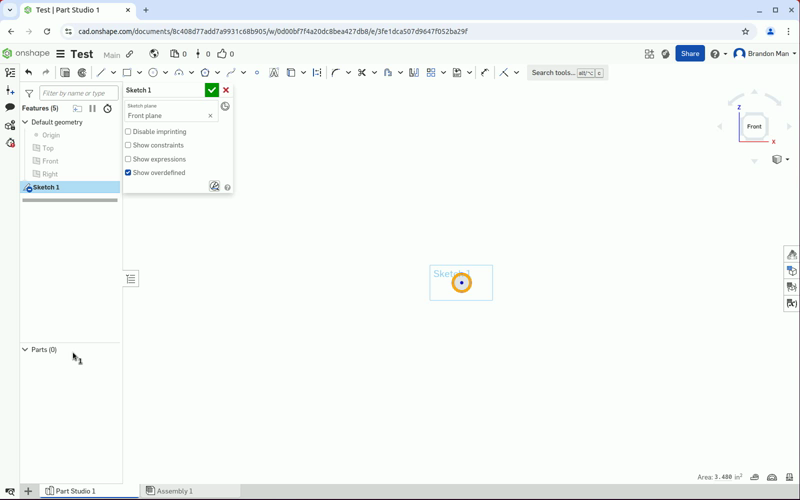
key(shift+y)
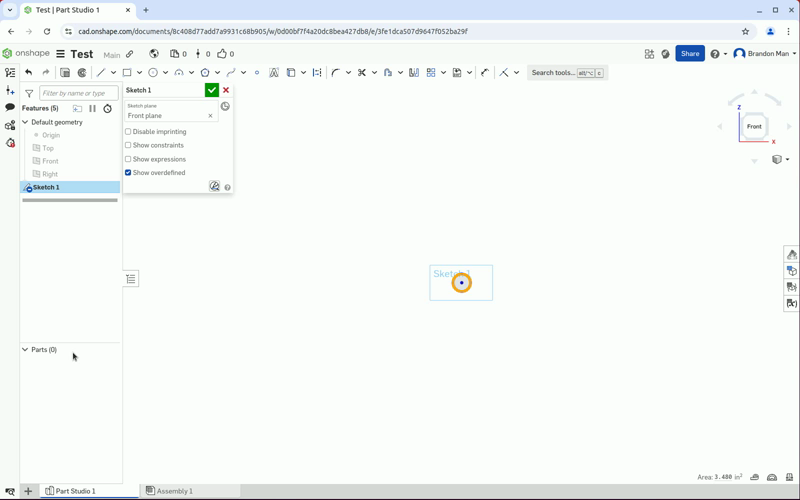
key(shift+e)
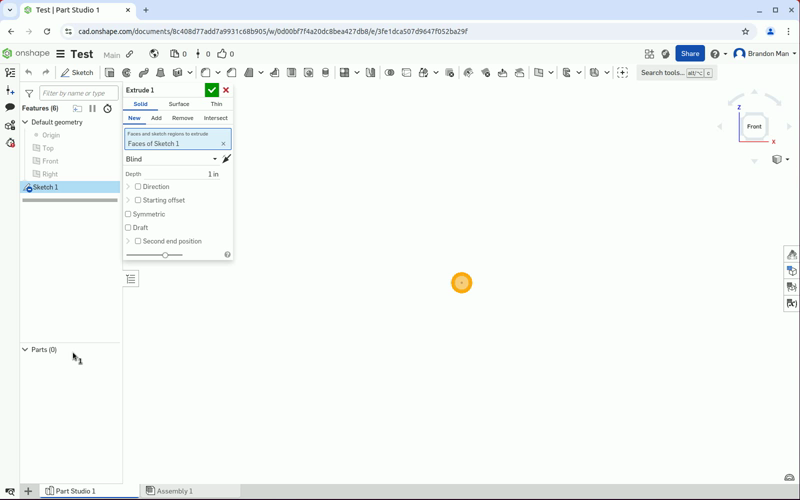
mouse_move(143, 106)
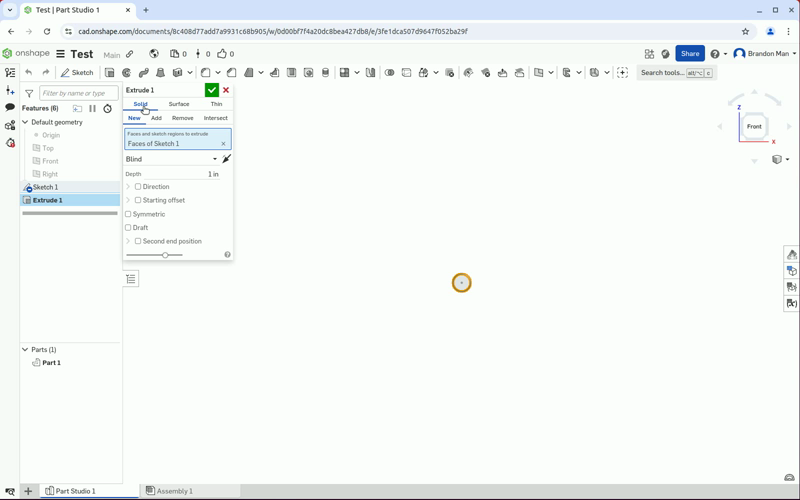
click(143, 106)
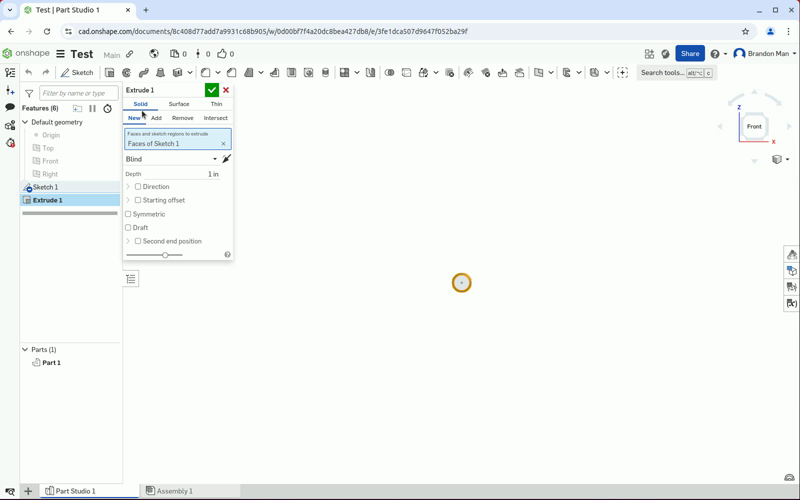
mouse_move(137, 120)
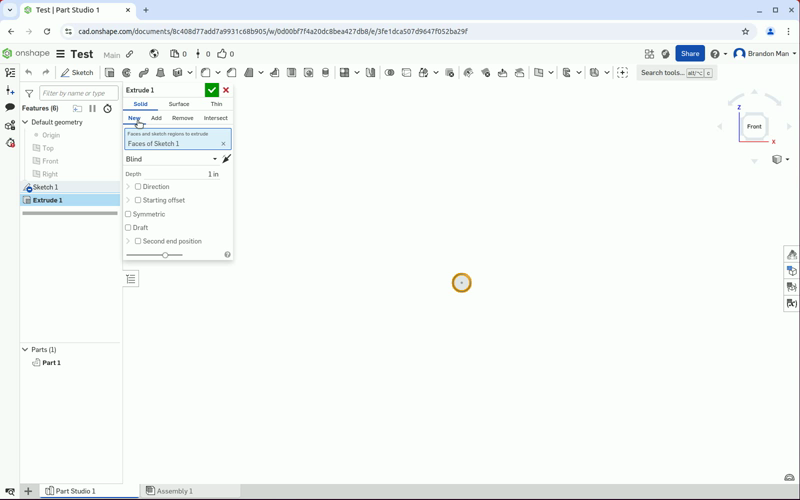
click(137, 120)
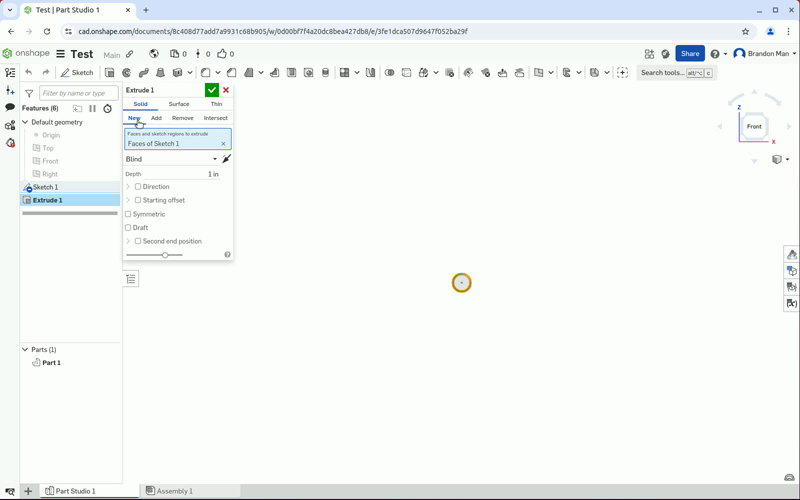
key(tab, 4)
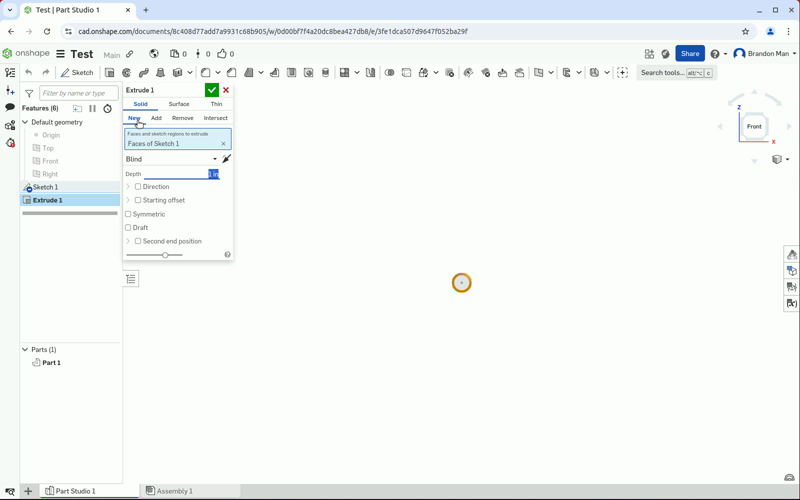
text(9.147)
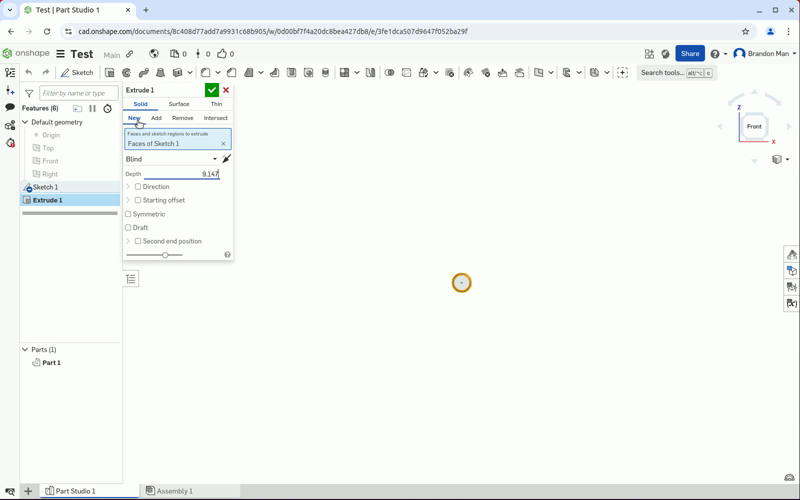
key(enter)
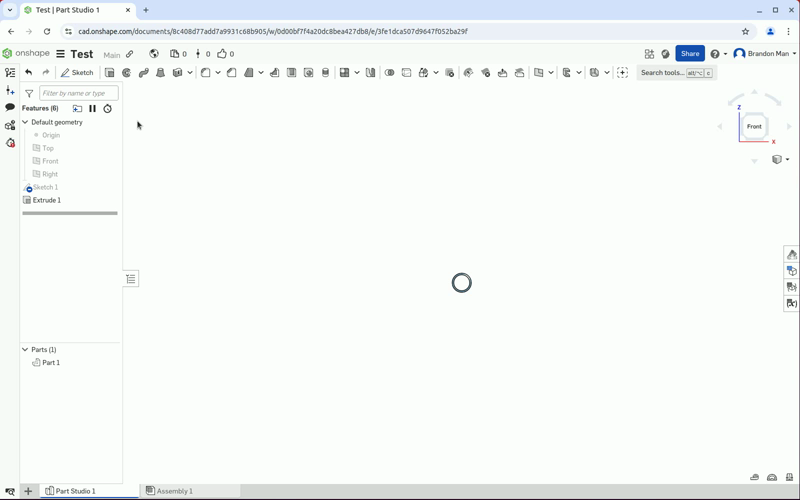
key(shift+h)
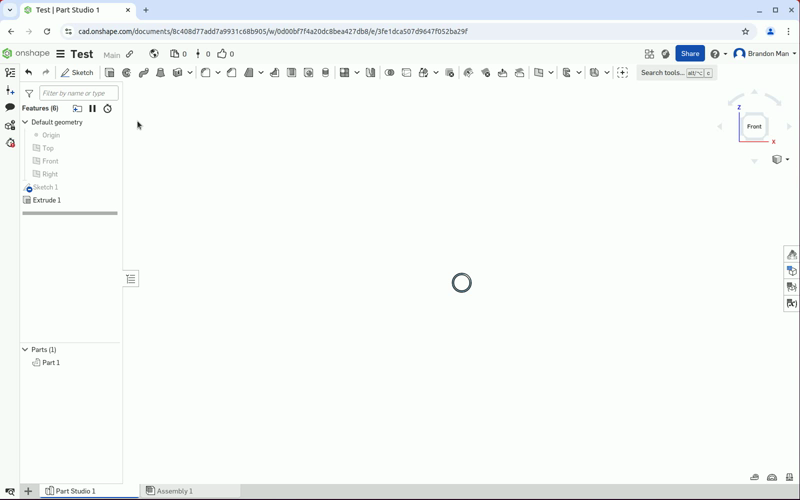
key(shift+h)
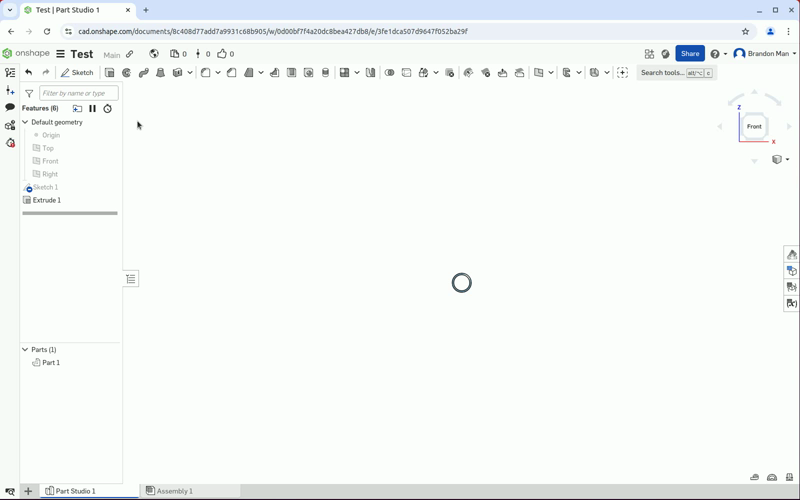
mouse_move(73, 189)
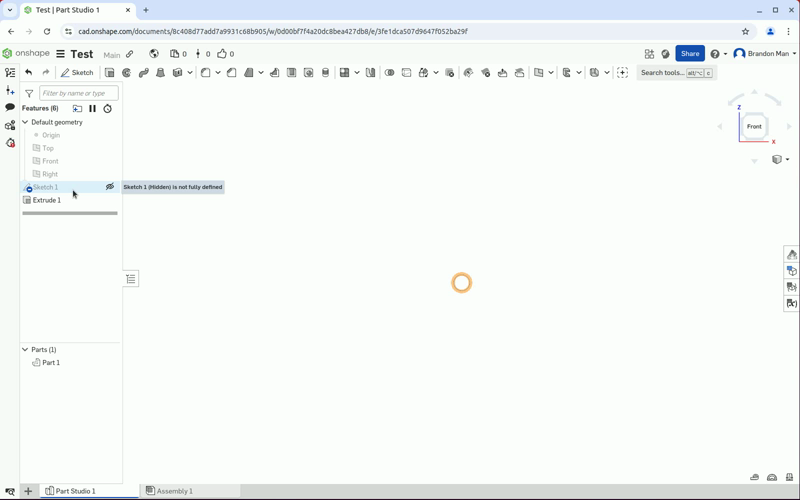
click(73, 189)
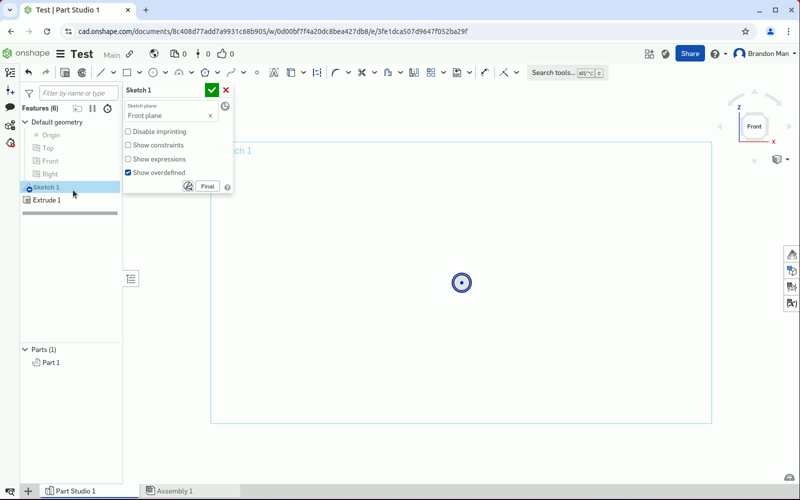
mouse_move(229, 92)
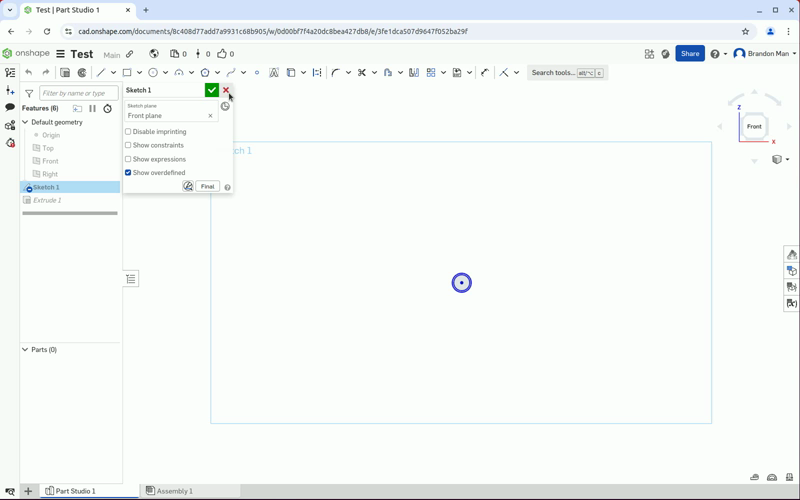
click(229, 92)
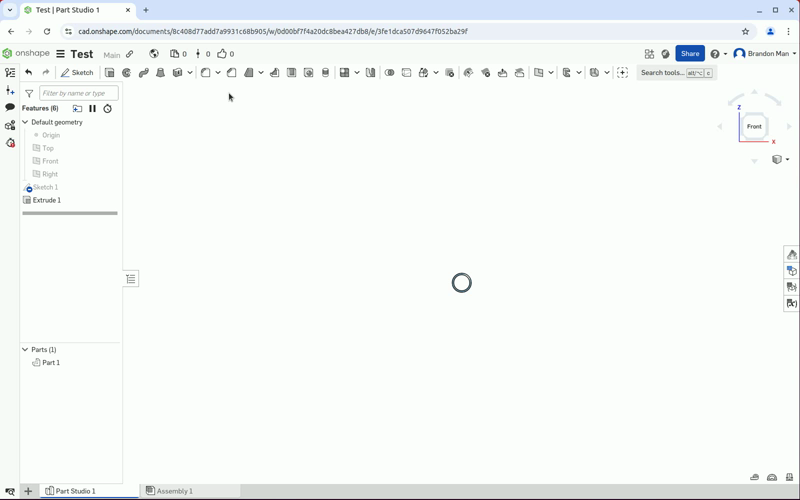
mouse_move(73, 352)
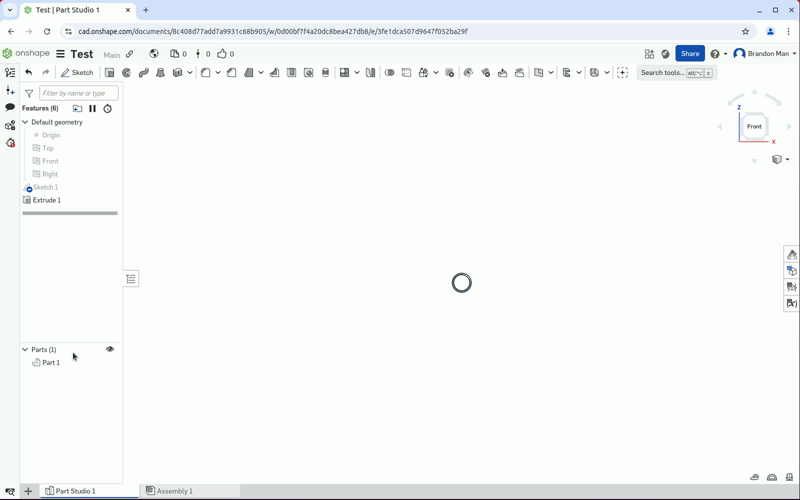
key(y)
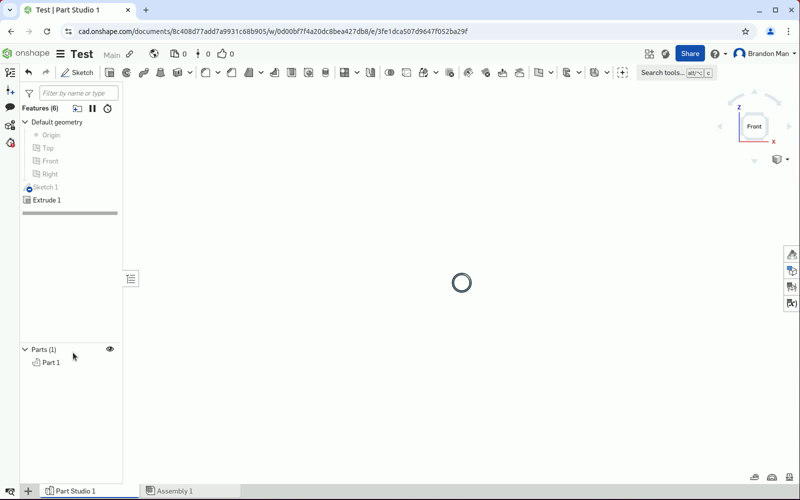
key(shift+p)
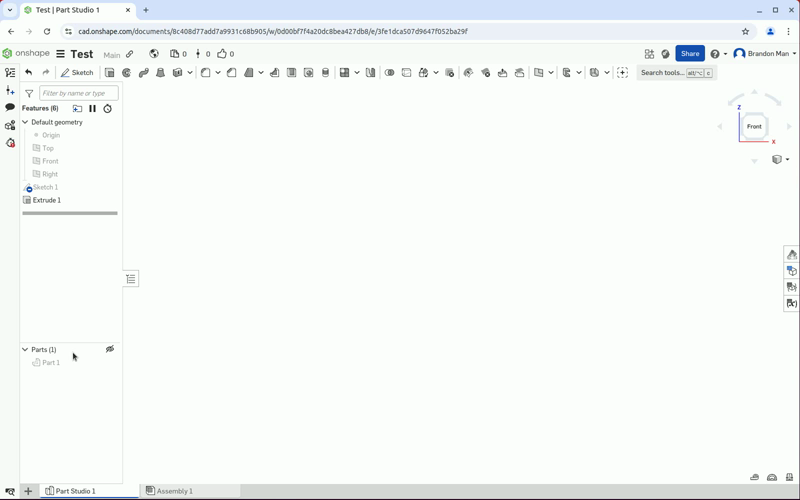
key(space)
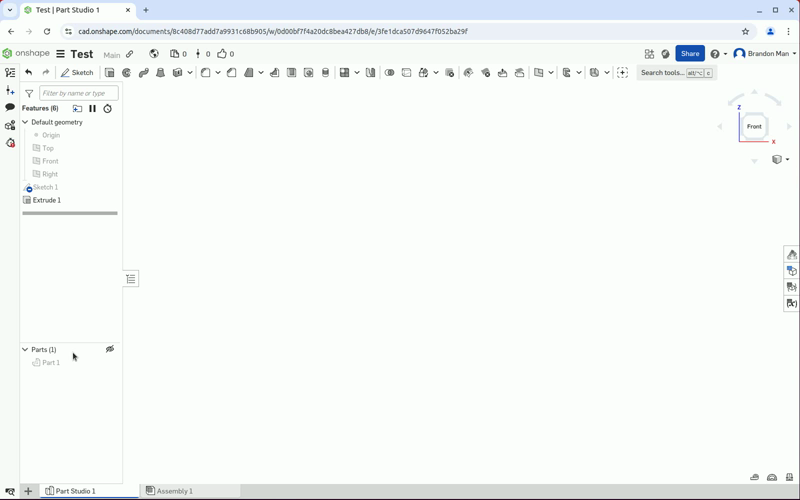
key_down(shift)
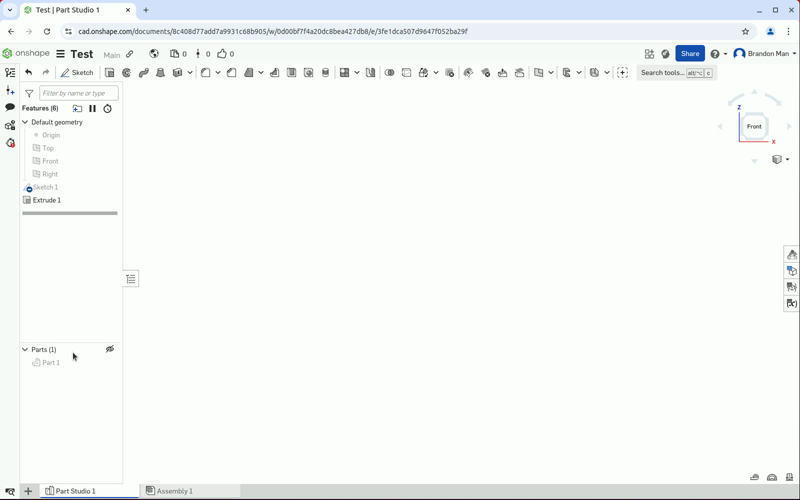
key(left)
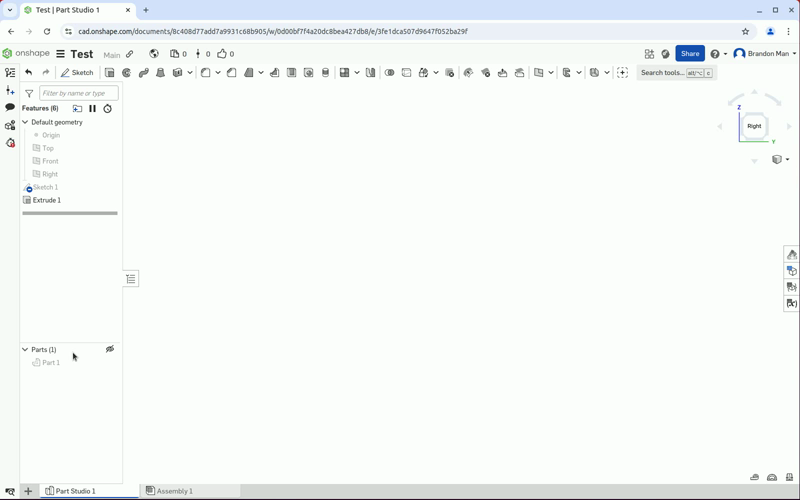
key_up(shift)
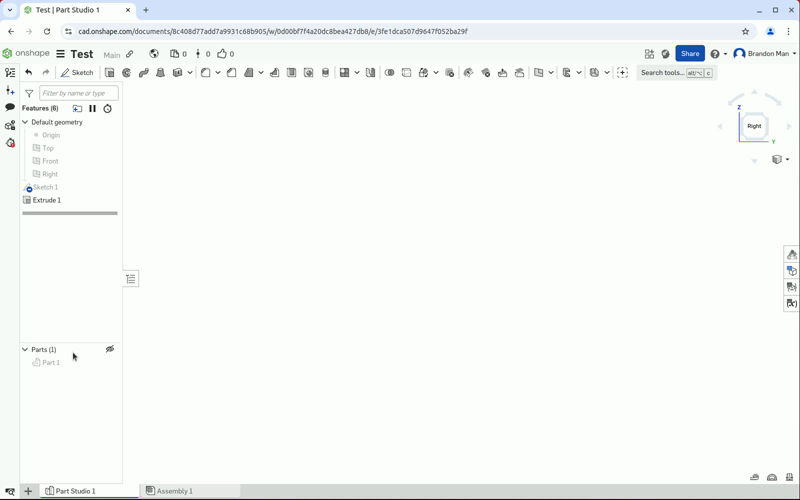
mouse_move(73, 352)
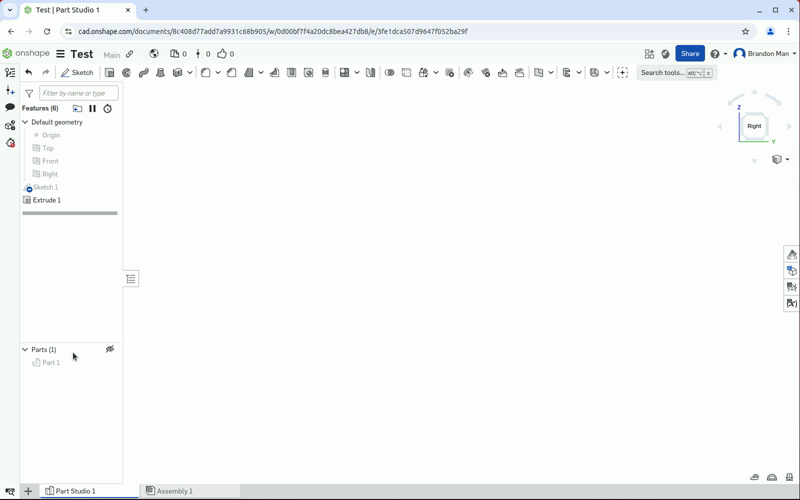
key(shift+y)
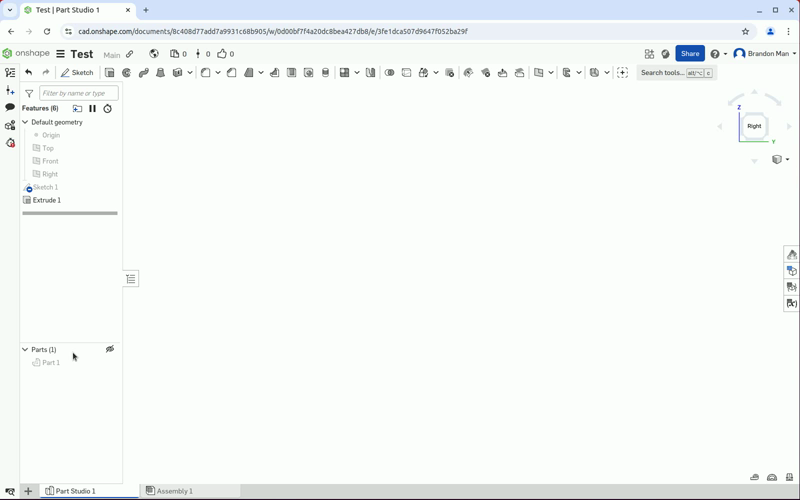
key(shift+s)
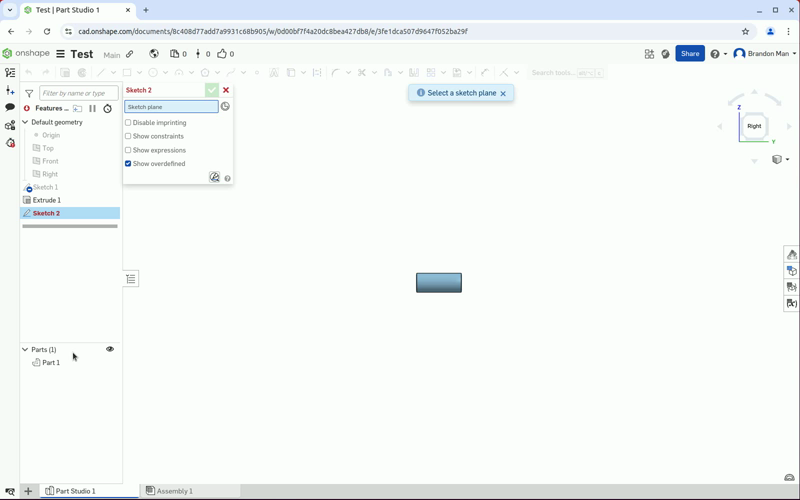
mouse_move(73, 176)
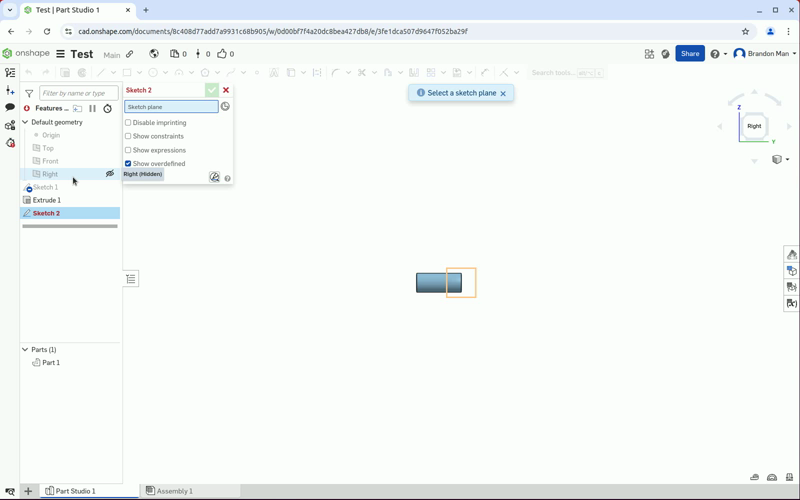
click(73, 176)
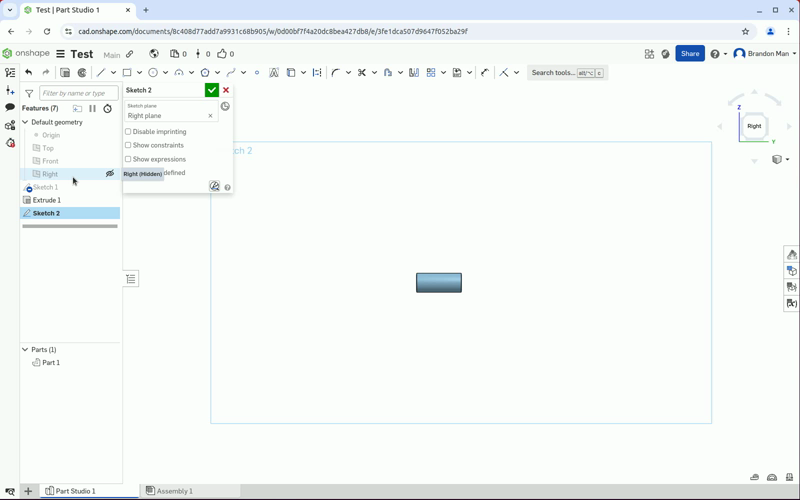
mouse_move(73, 352)
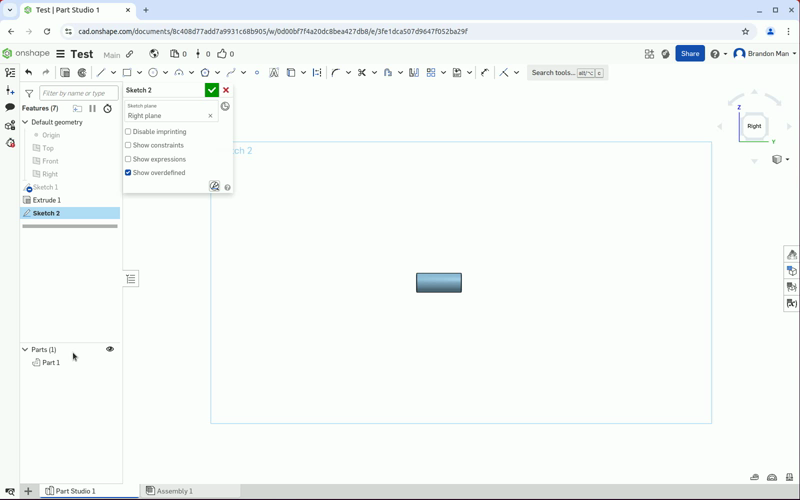
key(y)
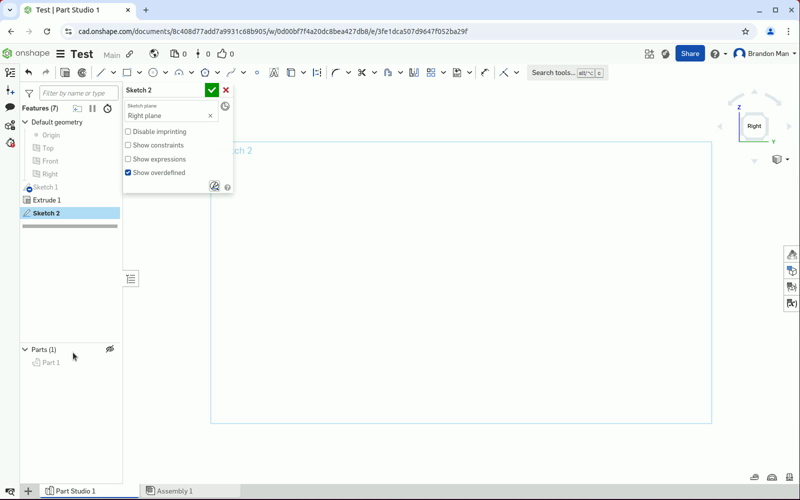
key(l)
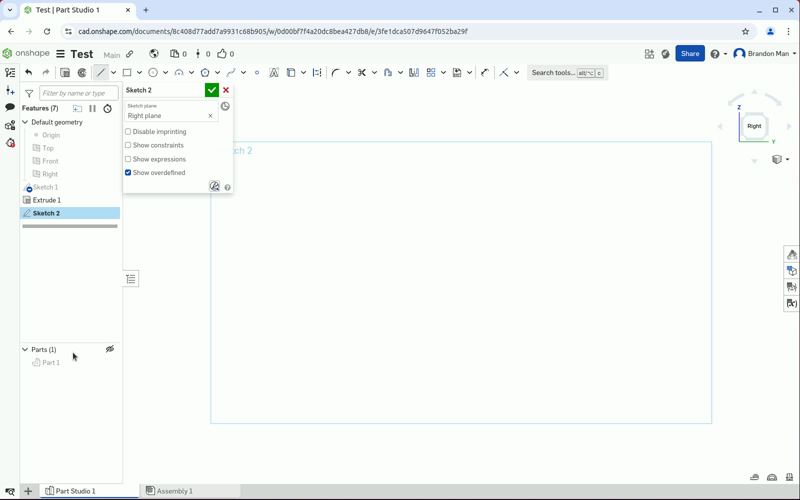
key_down(shift)
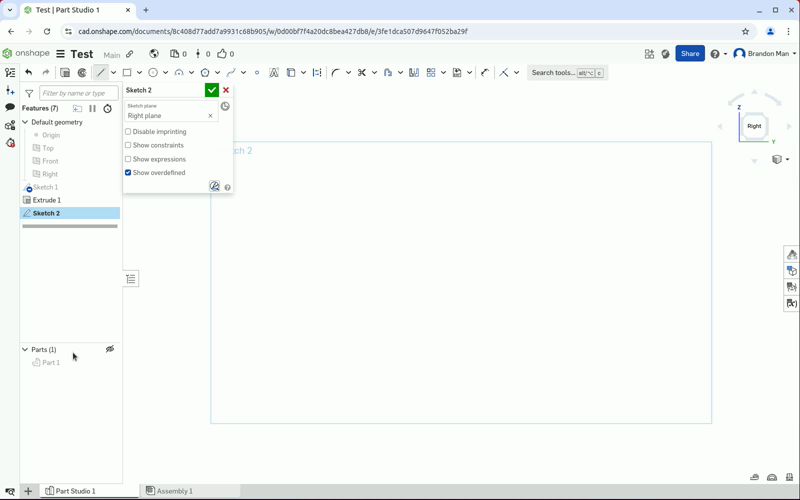
mouse_move(460, 305)
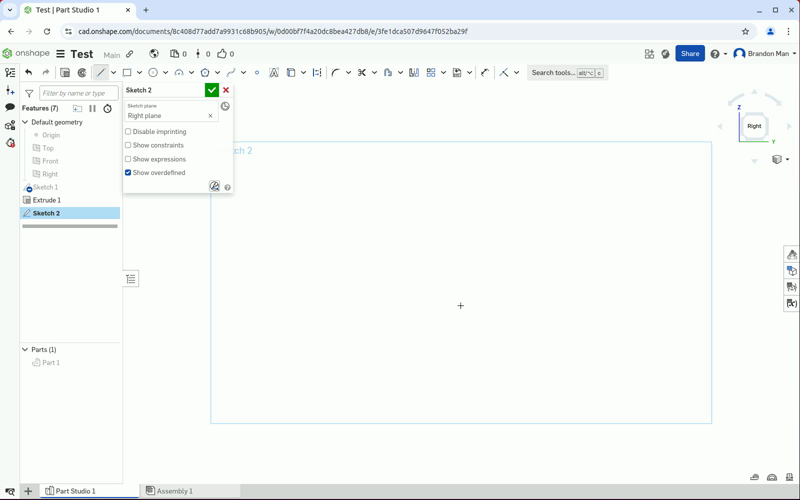
click(460, 305)
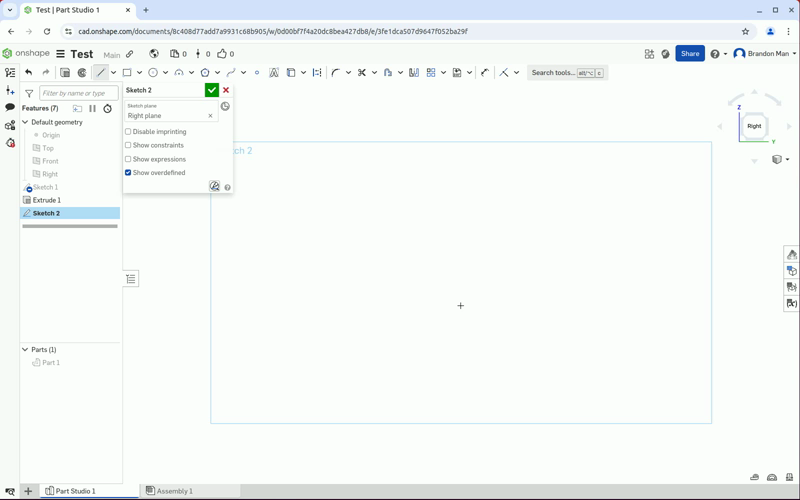
key_up(shift)
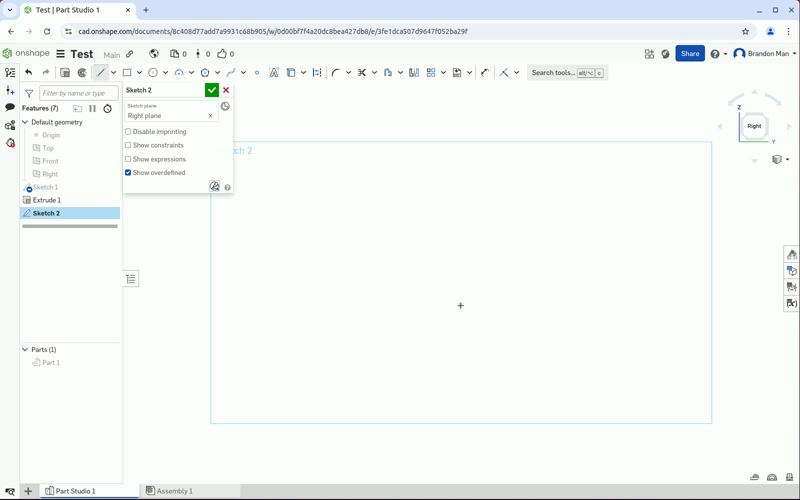
key_down(shift)
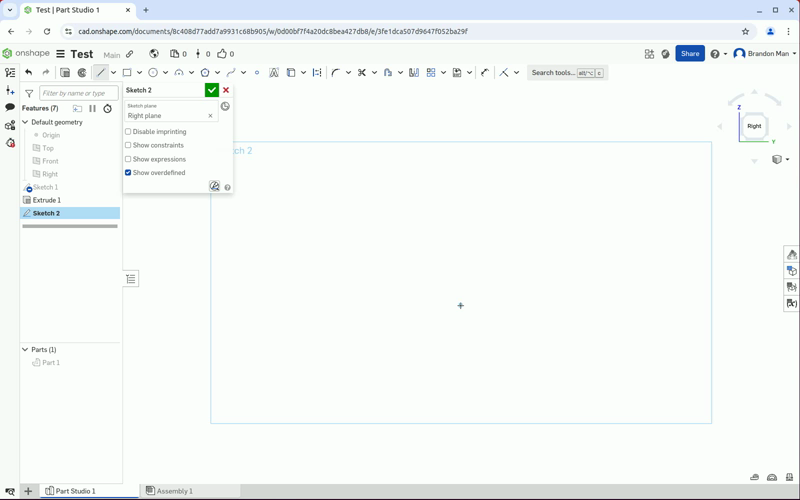
mouse_move(573, 282)
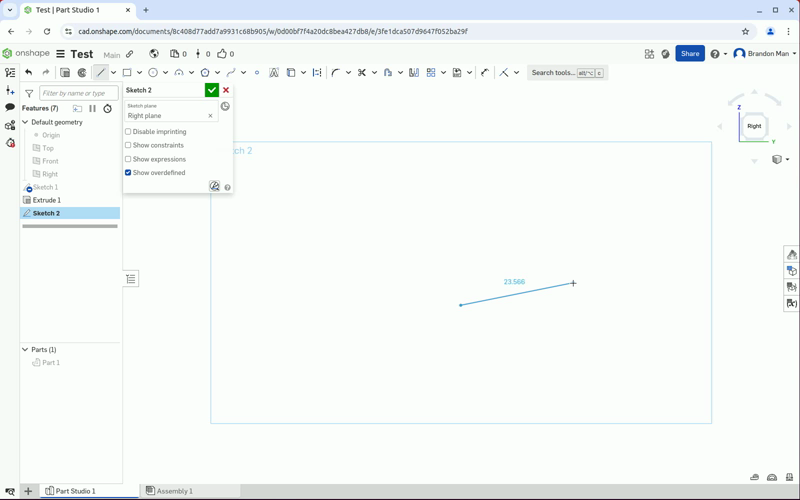
click(573, 282)
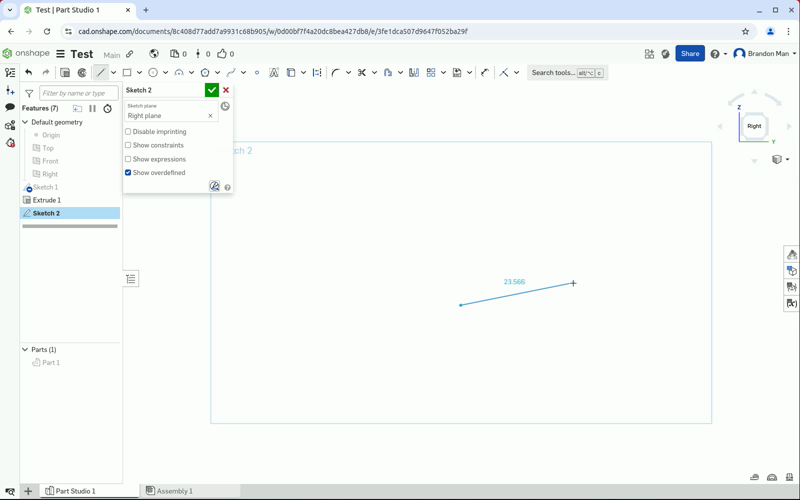
key_up(shift)
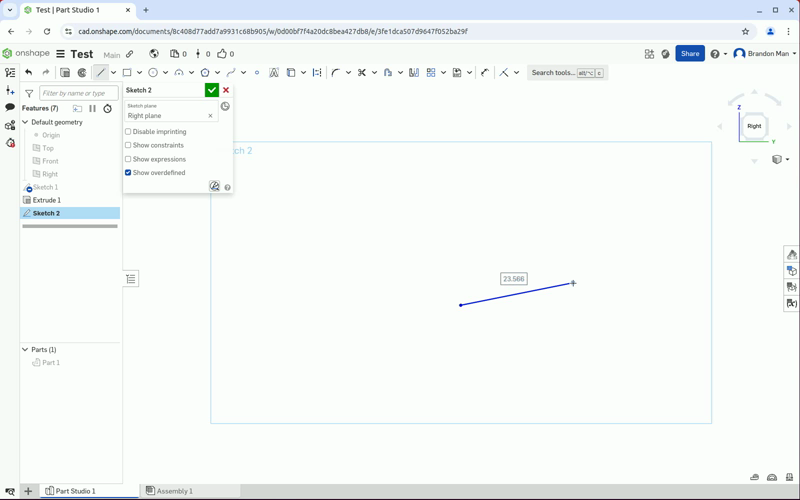
key_down(shift)
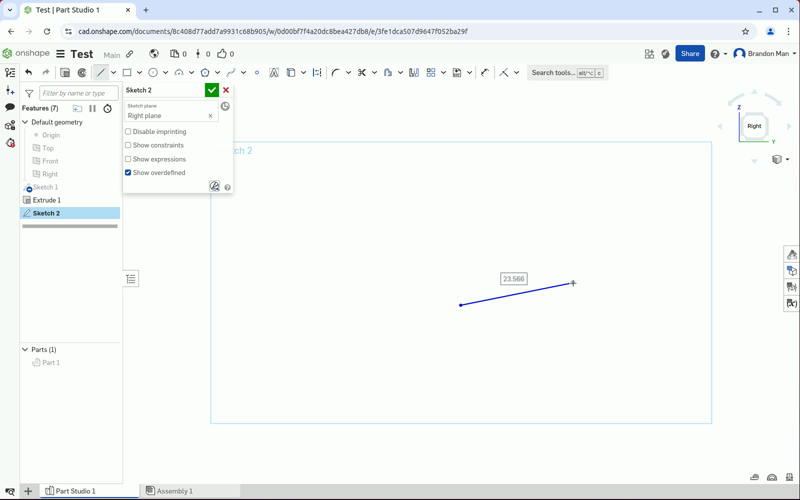
mouse_move(460, 260)
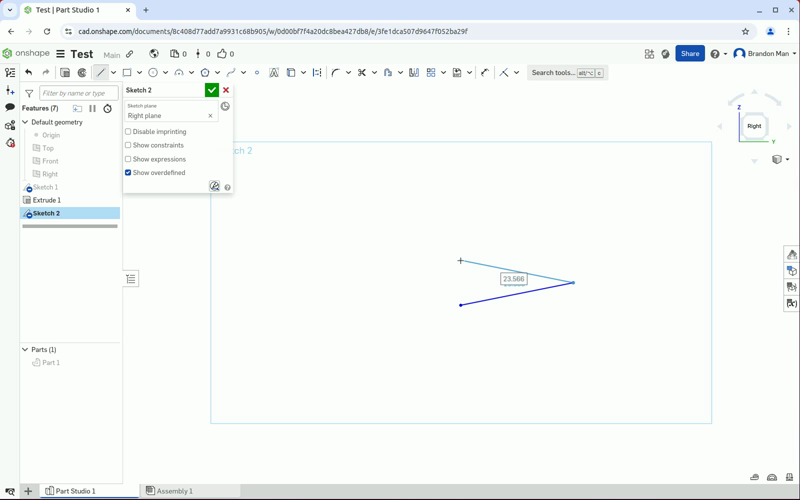
click(460, 260)
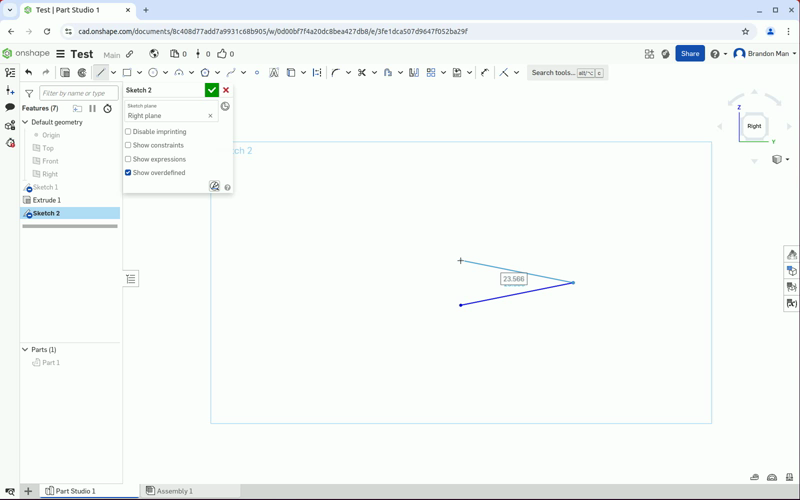
key_up(shift)
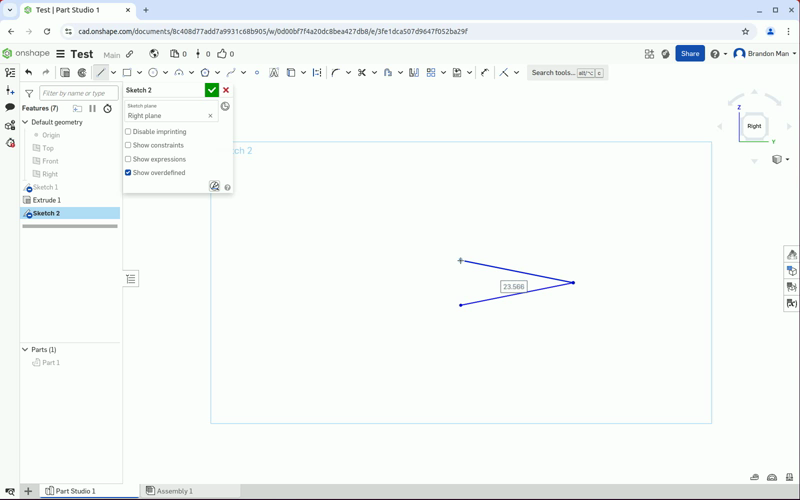
key_down(shift)
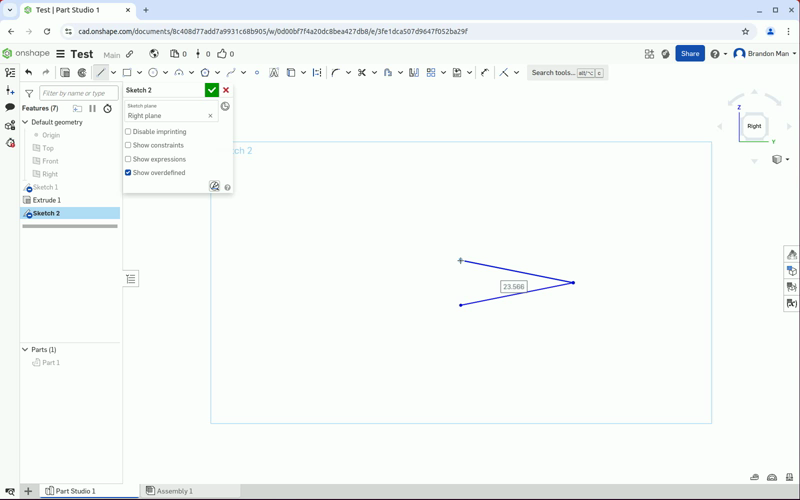
mouse_move(490, 260)
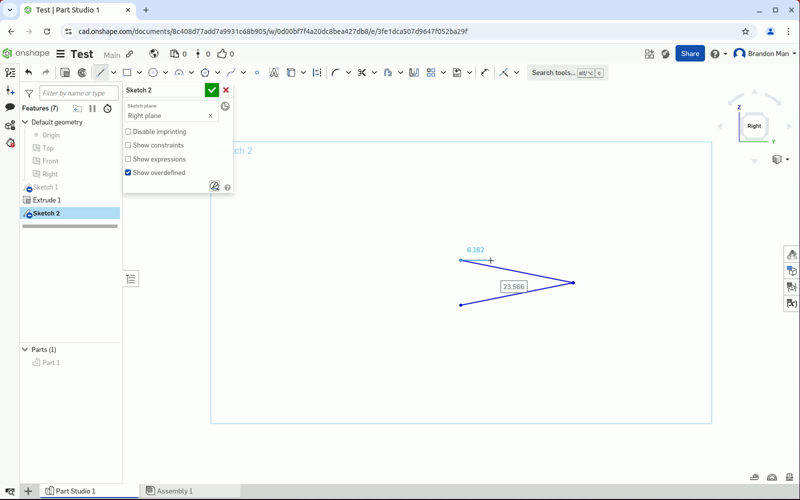
mouse_move(460, 282)
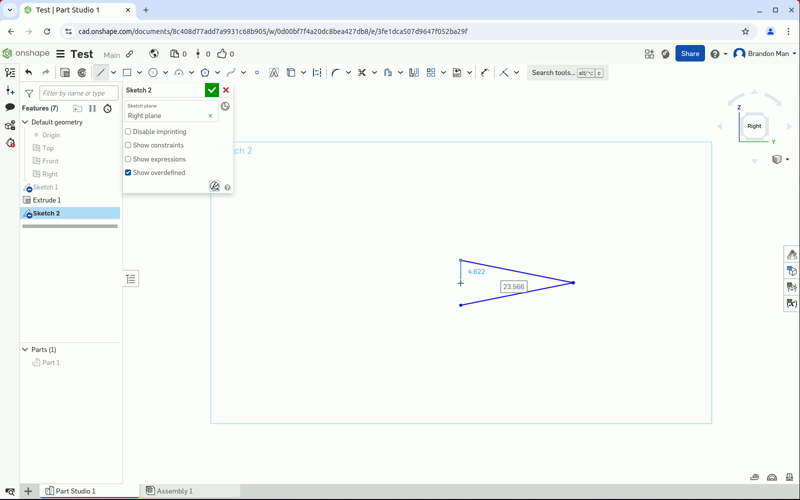
click(460, 282)
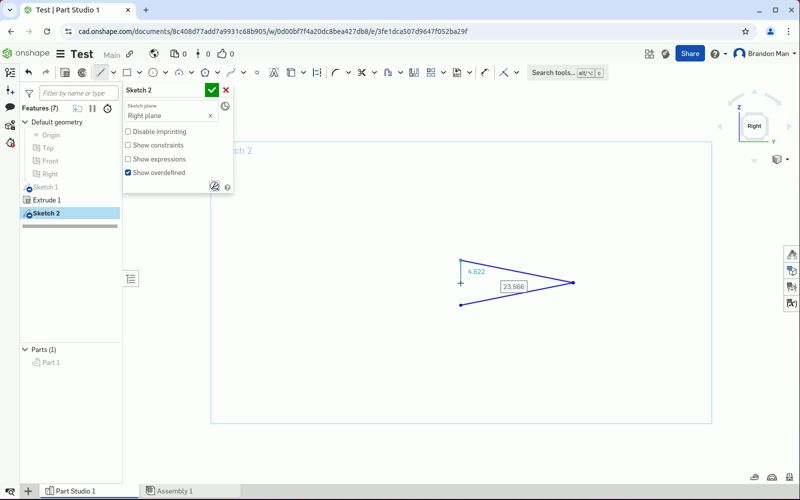
key_up(shift)
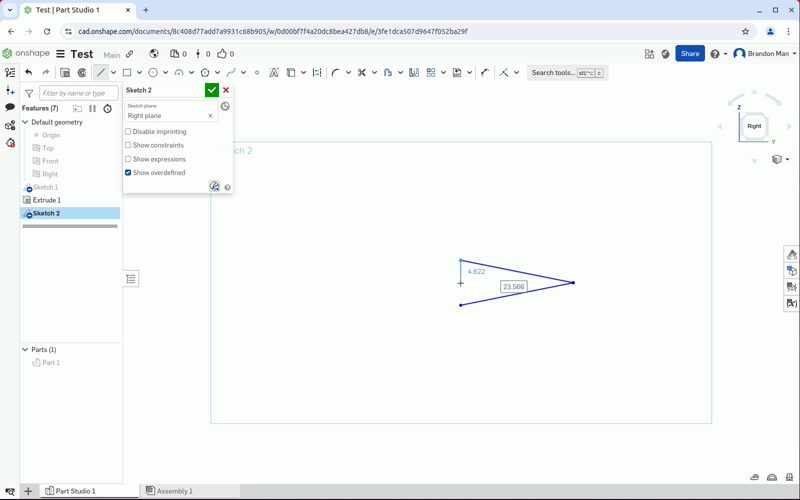
mouse_move(490, 282)
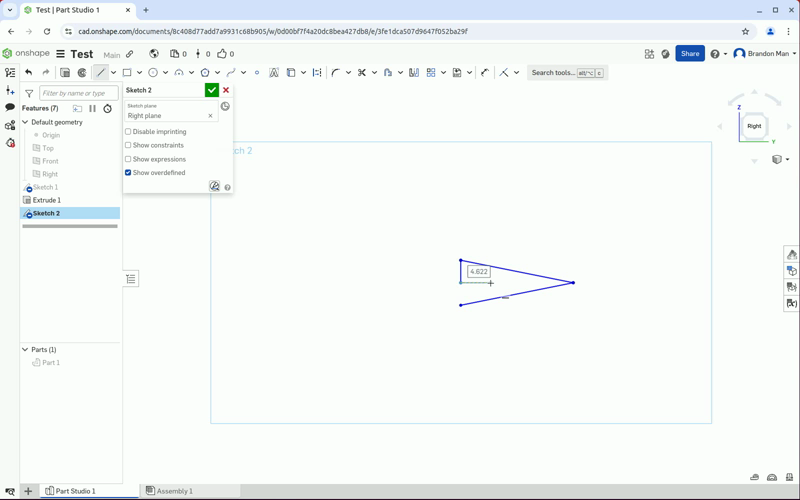
key_down(shift)
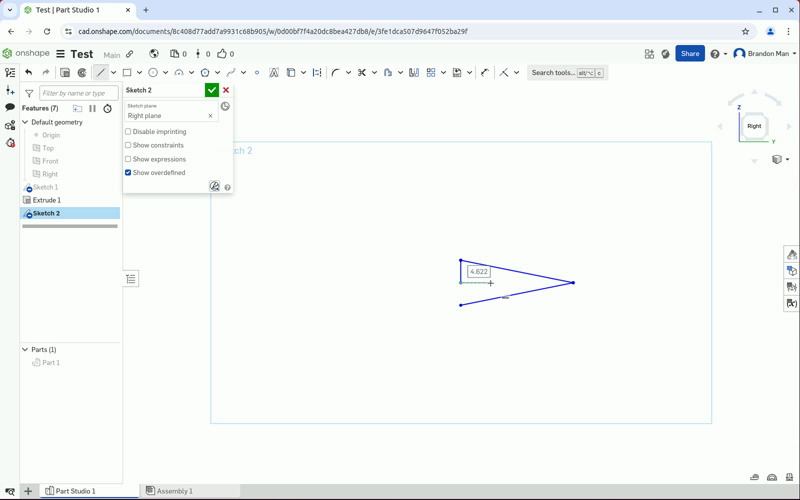
mouse_move(460, 305)
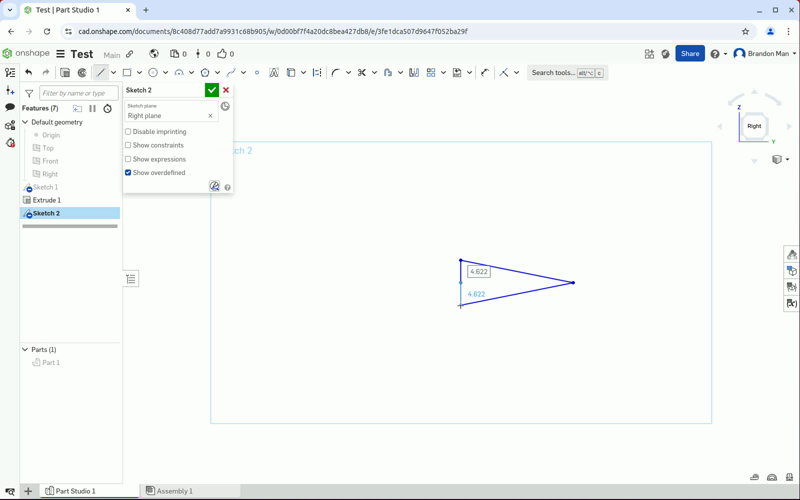
key_up(shift)
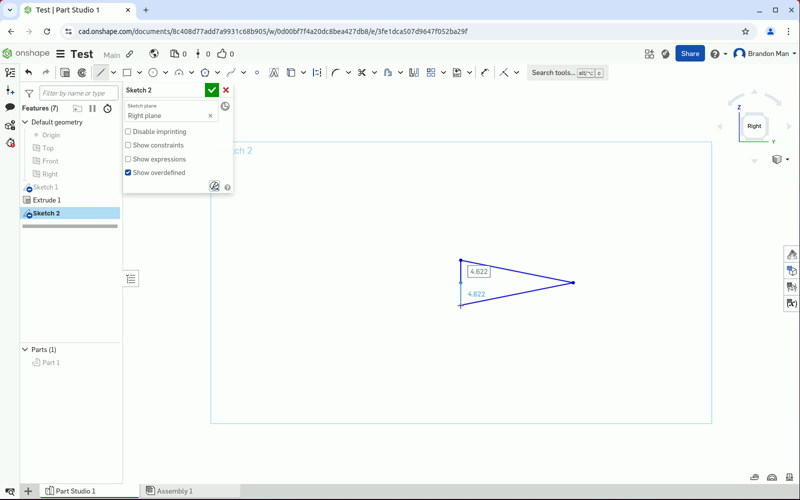
click(460, 305)
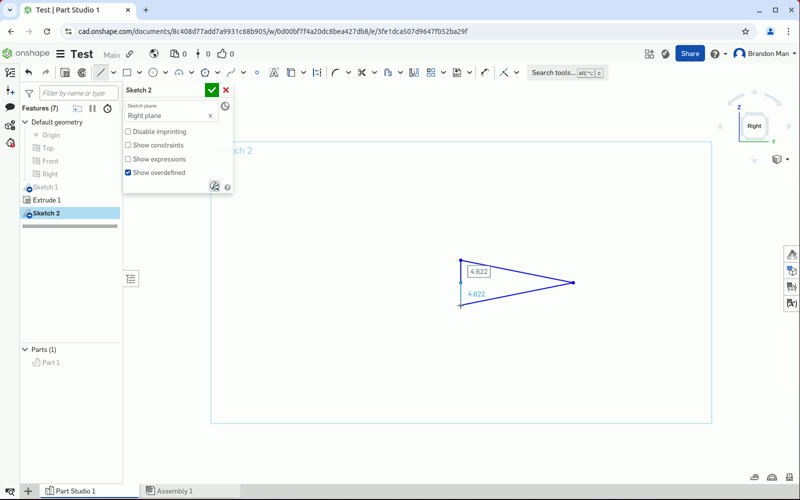
key(esc)
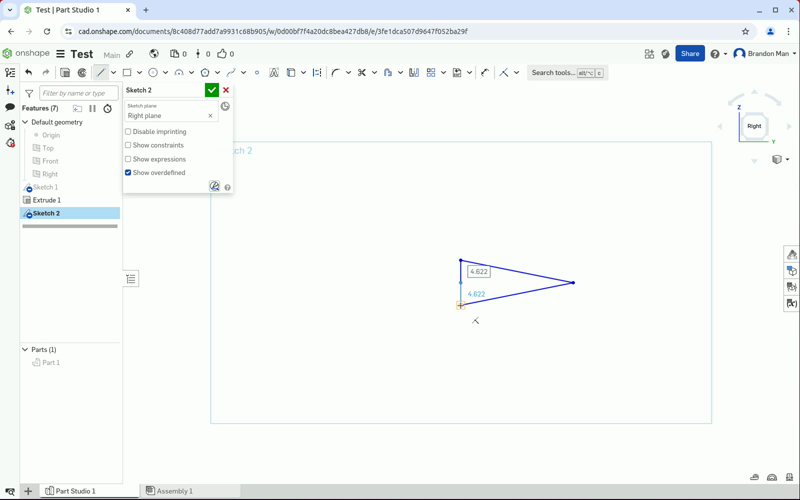
mouse_move(472, 280)
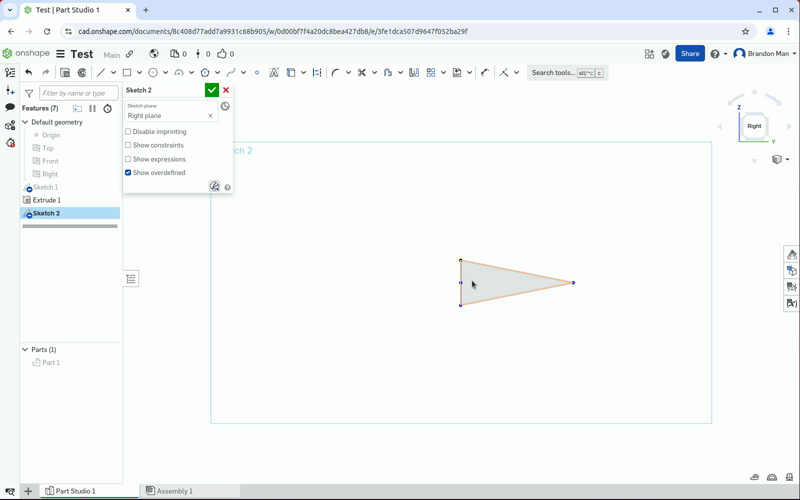
click(472, 280)
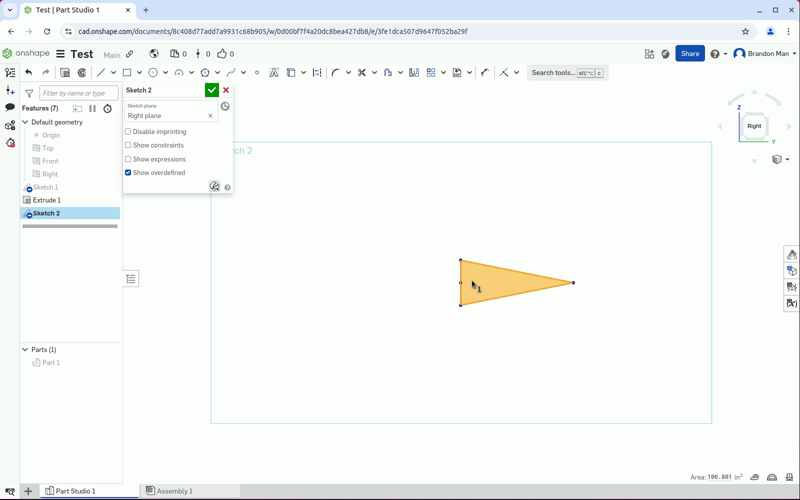
mouse_move(73, 352)
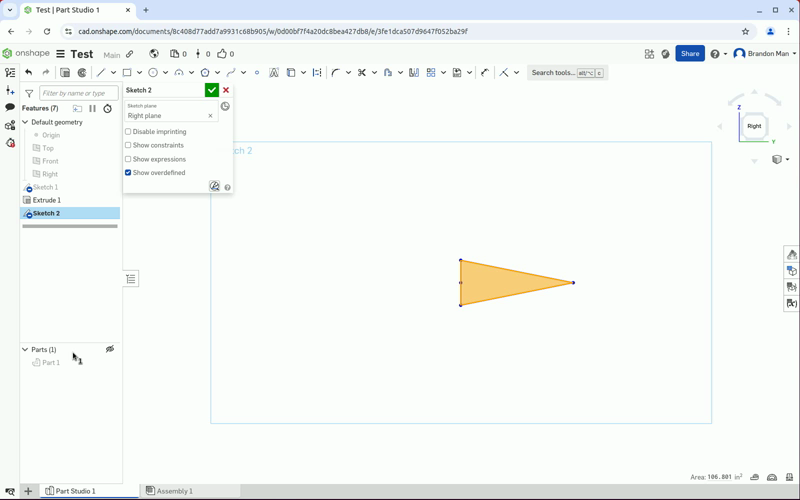
key(shift+y)
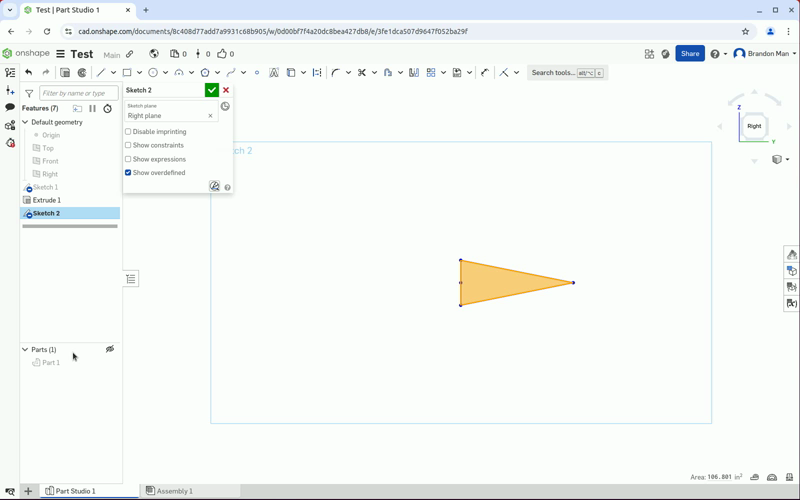
key(shift+e)
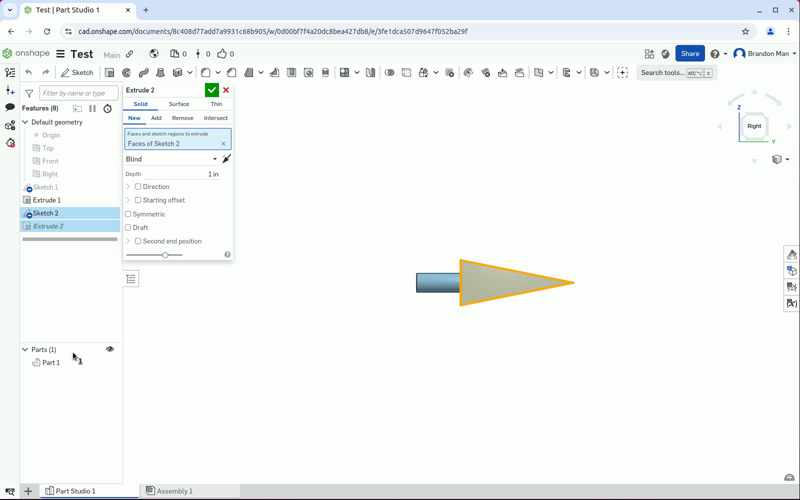
mouse_move(143, 106)
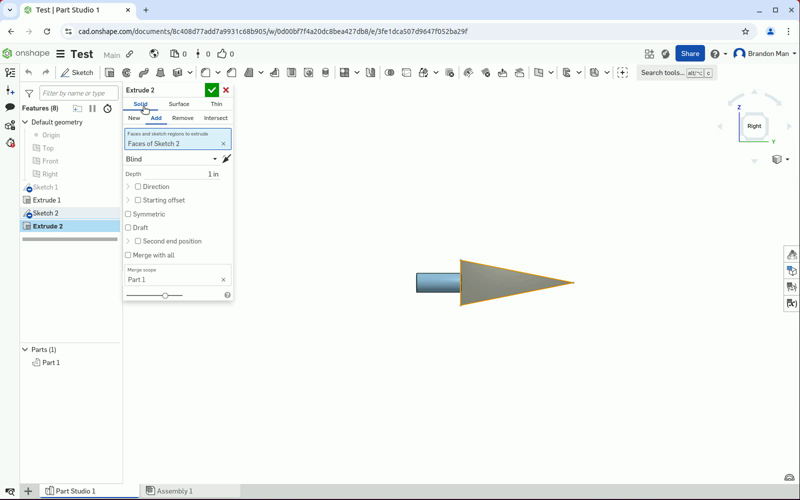
click(143, 106)
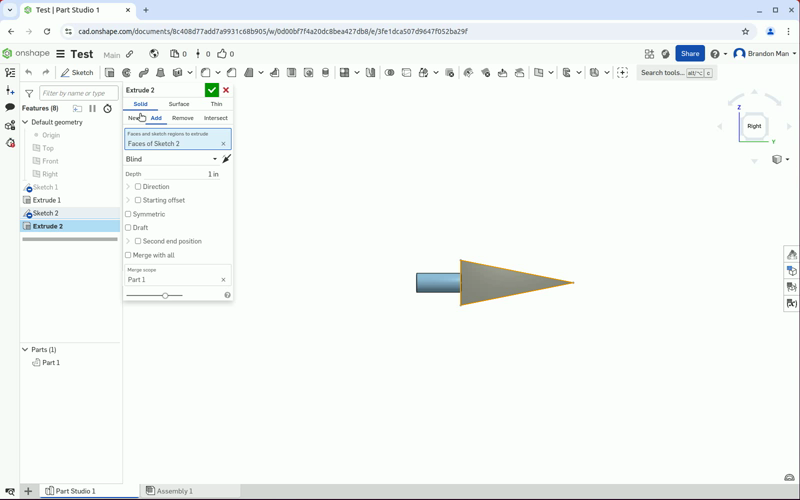
mouse_move(137, 120)
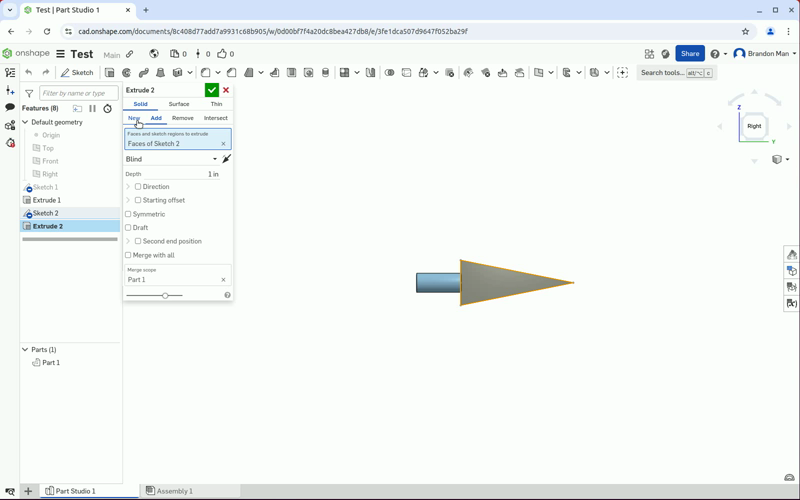
click(137, 120)
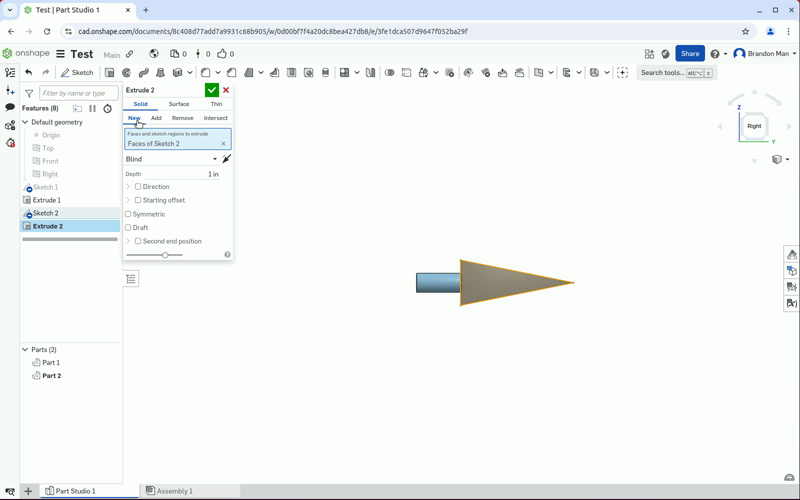
key(tab, 4)
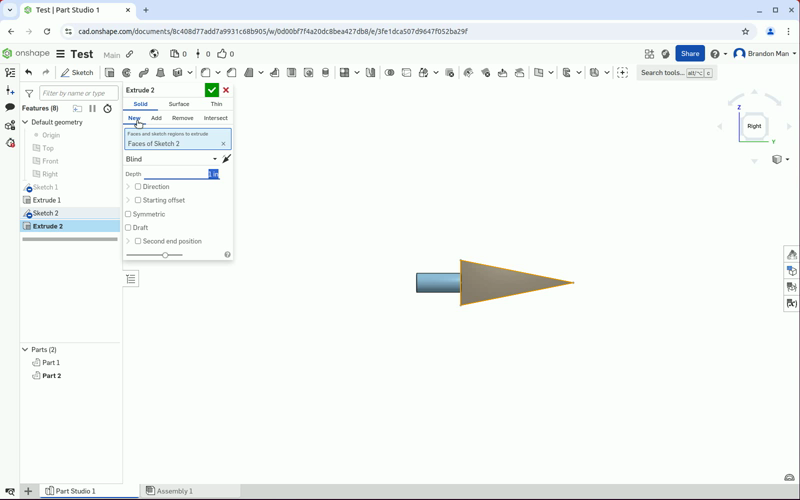
text(-0.241)
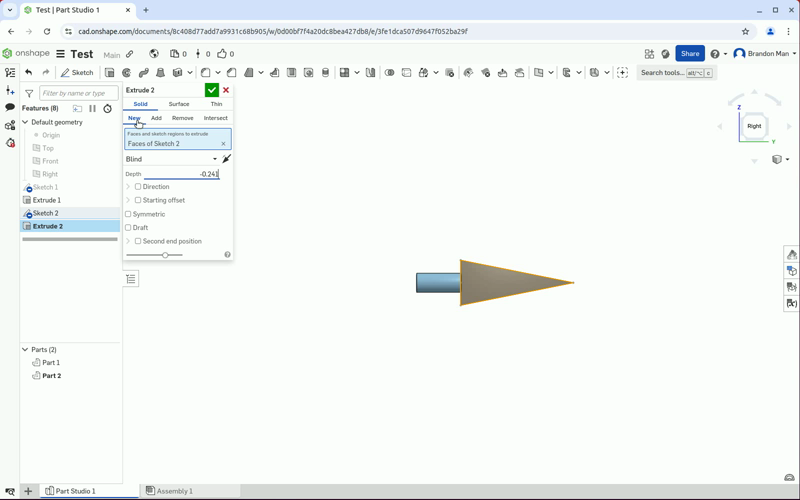
key(enter)
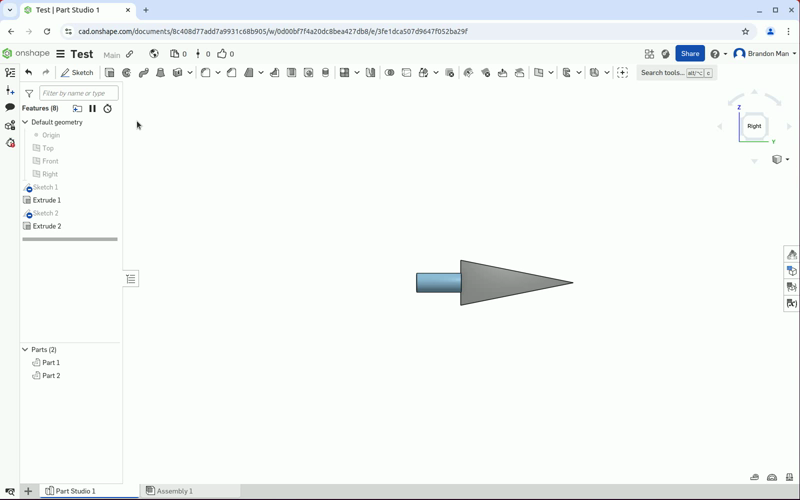
key(shift+h)
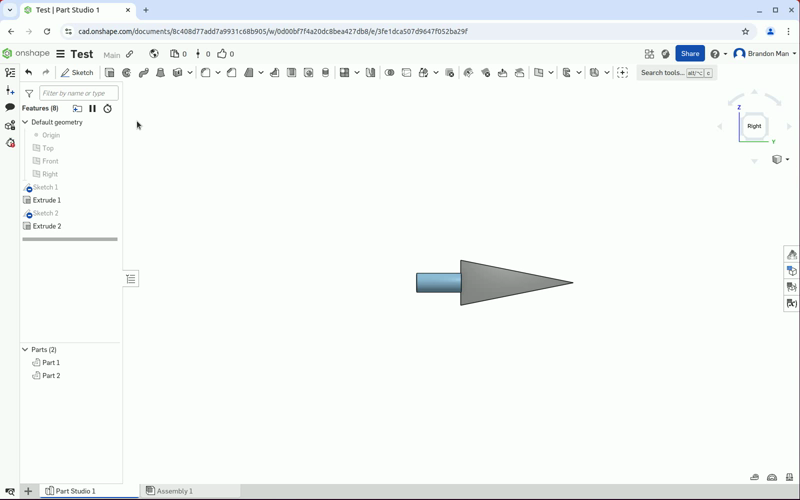
key(shift+h)
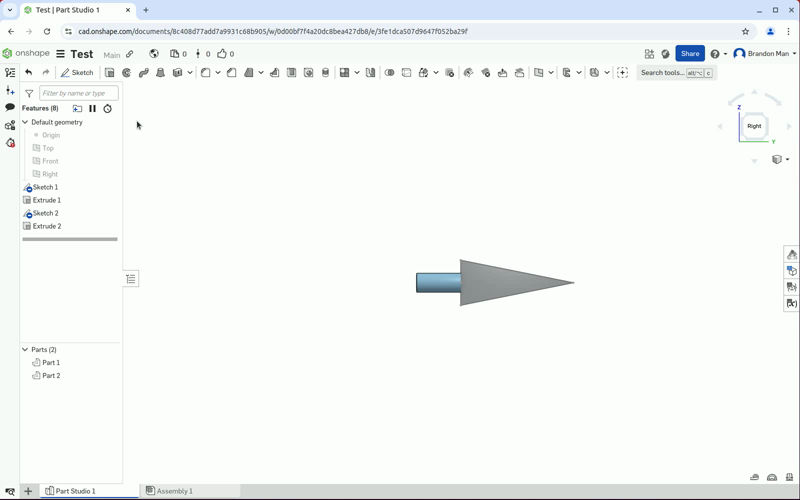
key(shift+7)
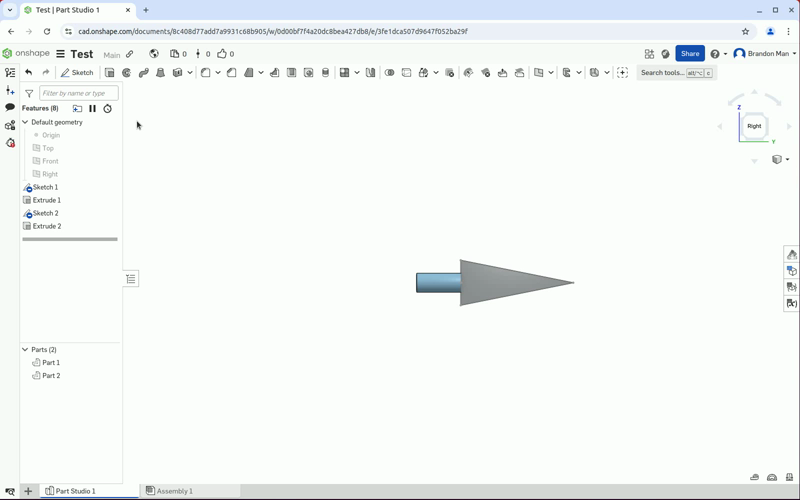
key(right, 2)
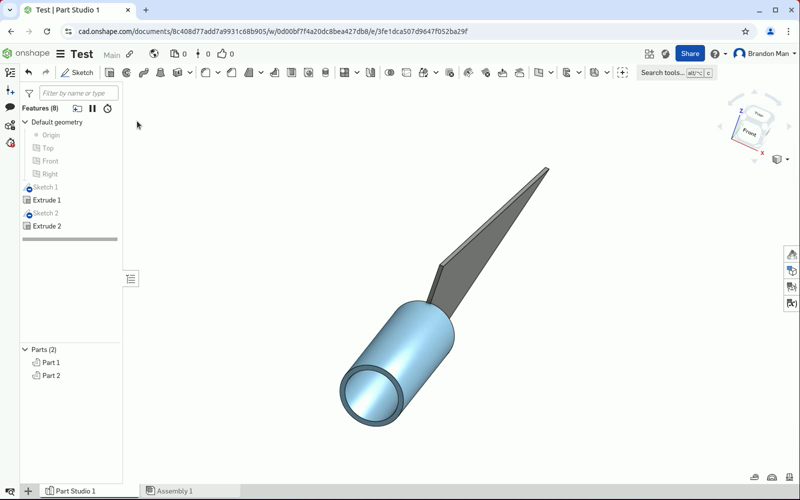
key(down, 2)
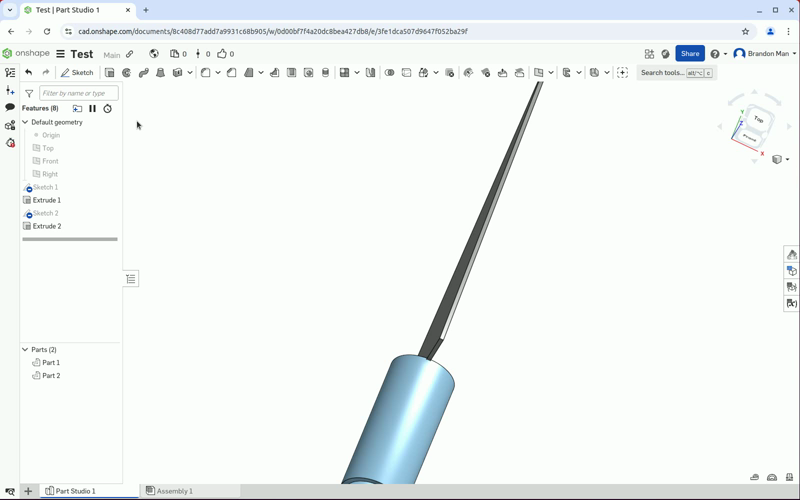
key(up, 2)
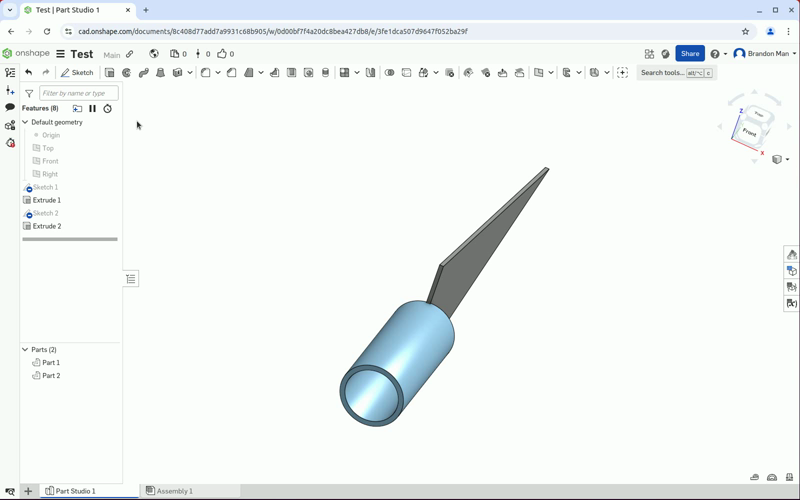
key(left, 2)
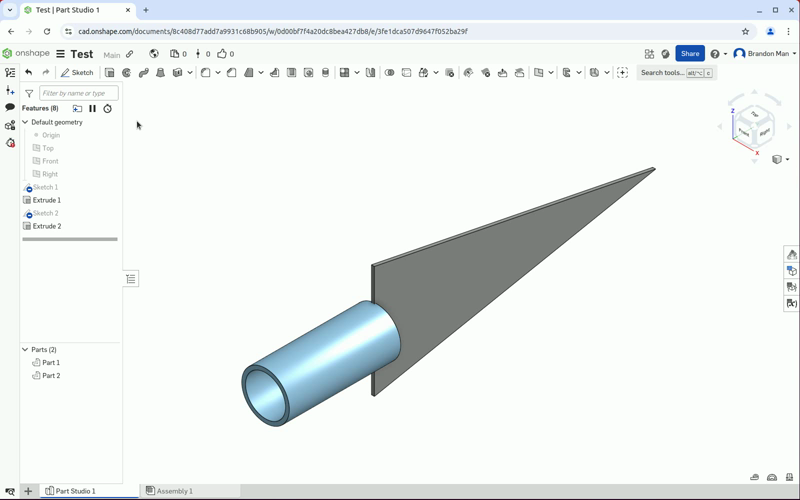
mouse_move(73, 189)
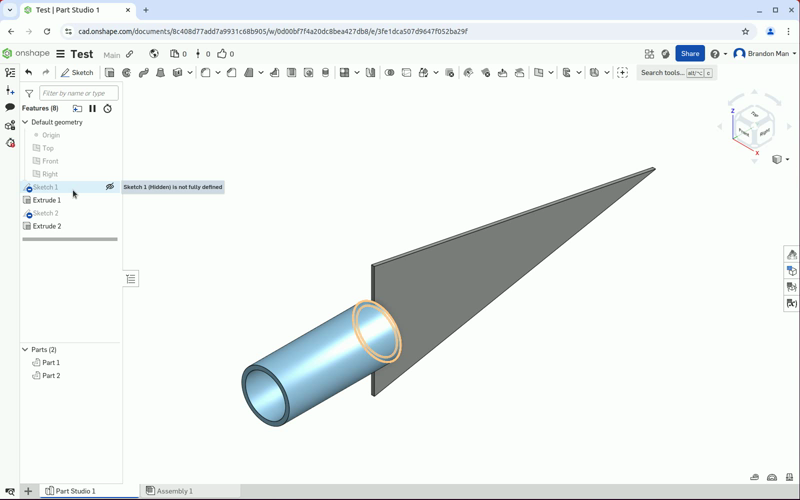
click(73, 189)